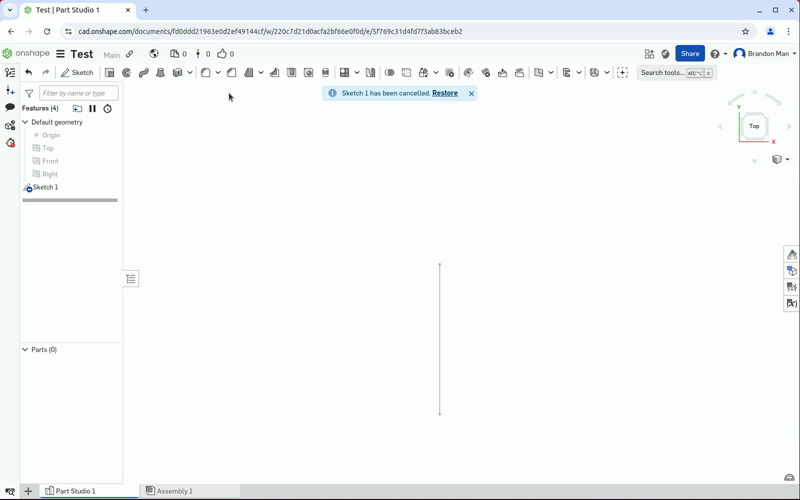
key(shift+h)
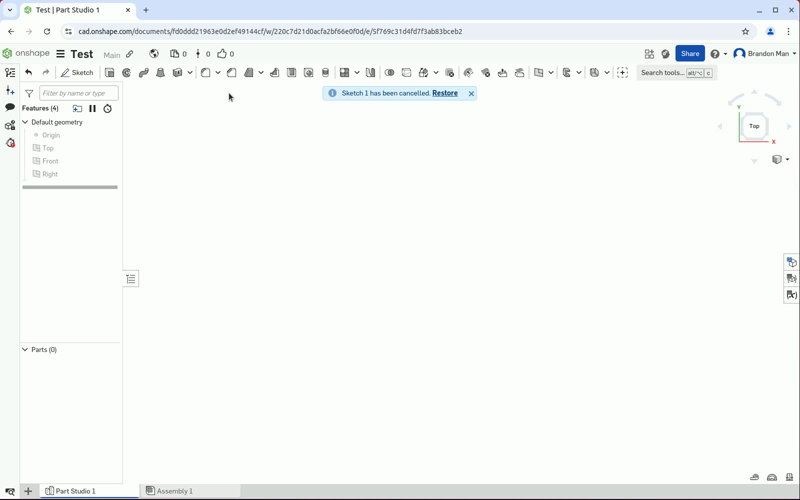
mouse_move(73, 352)
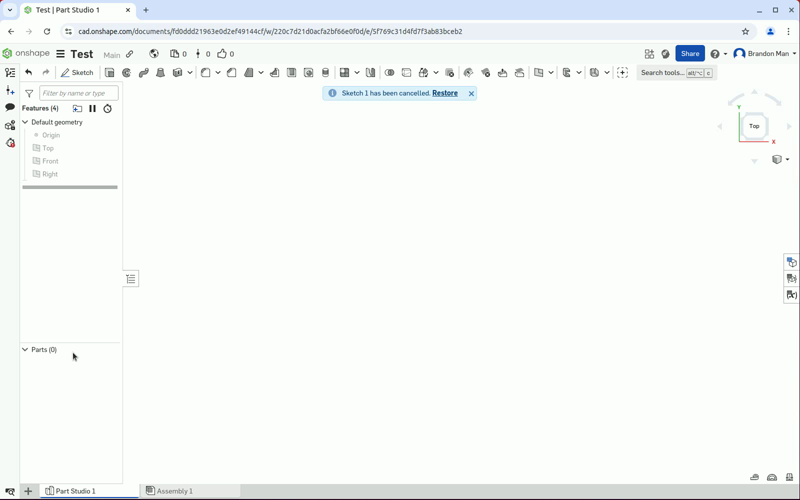
key(y)
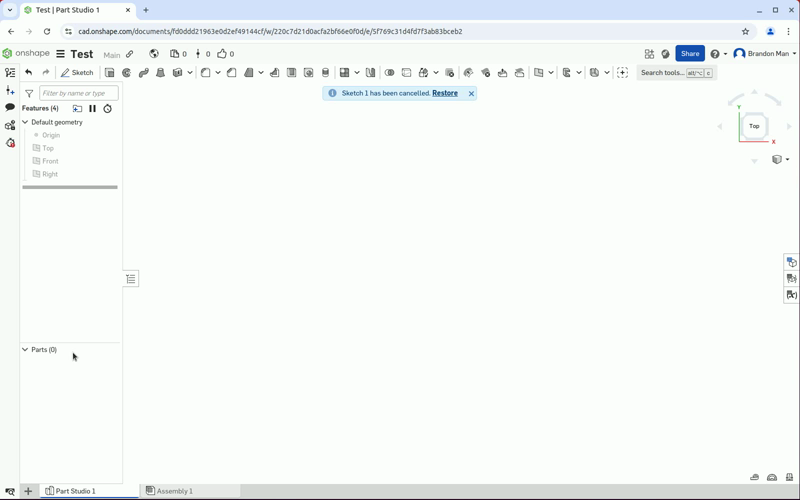
key(shift+p)
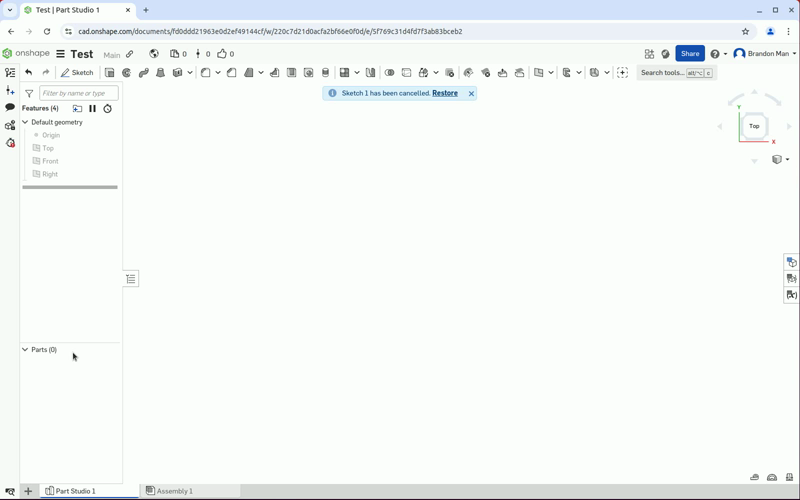
key(space)
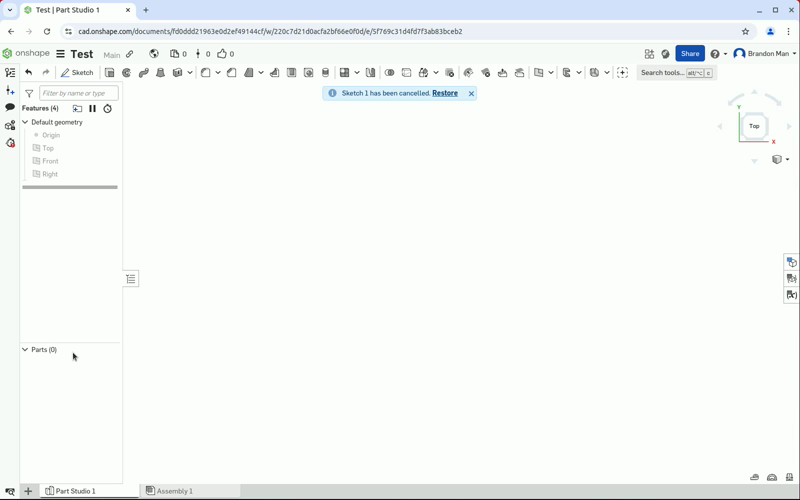
key_down(shift)
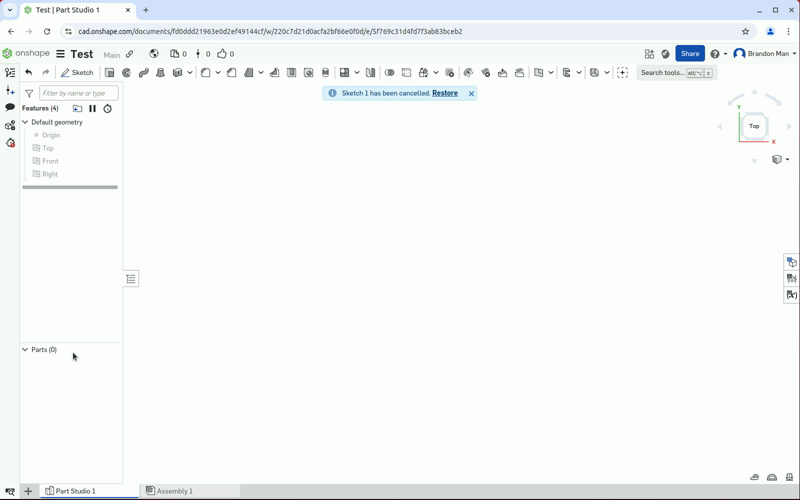
key(up)
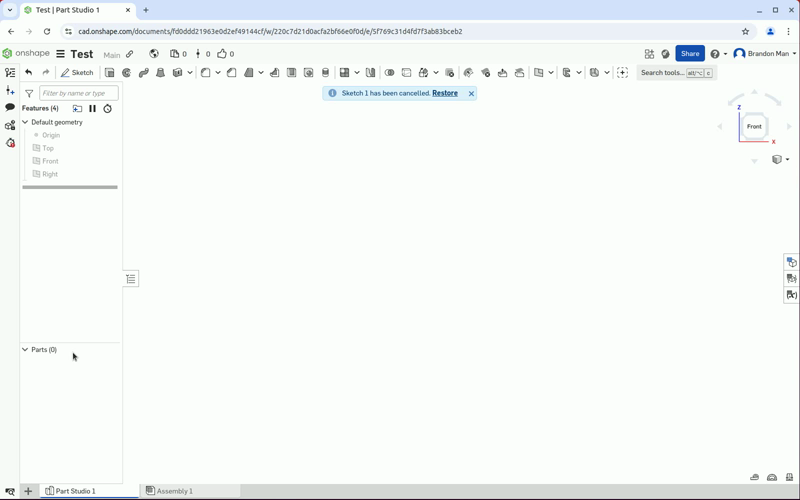
key_up(shift)
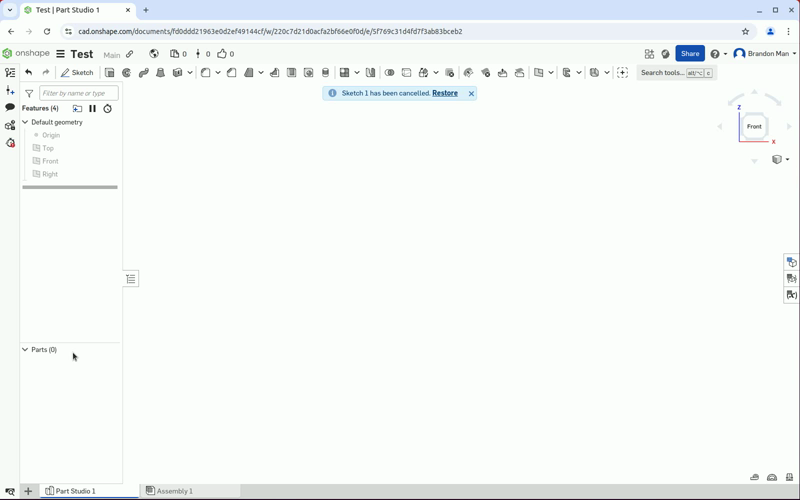
mouse_move(73, 352)
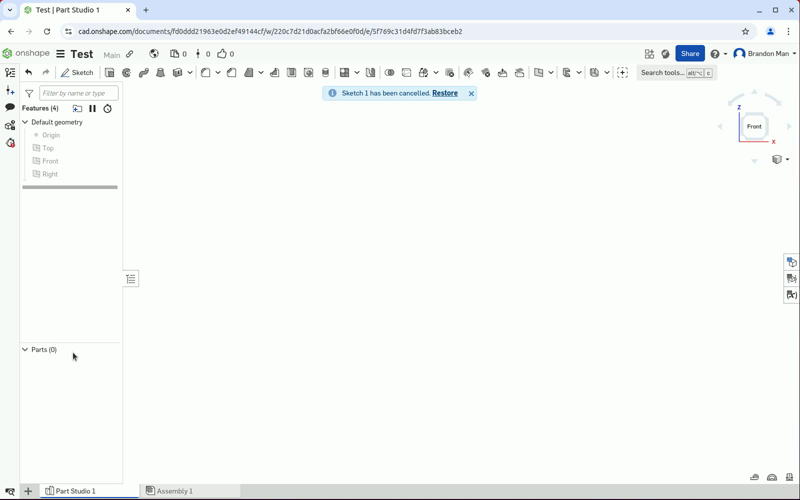
key(shift+y)
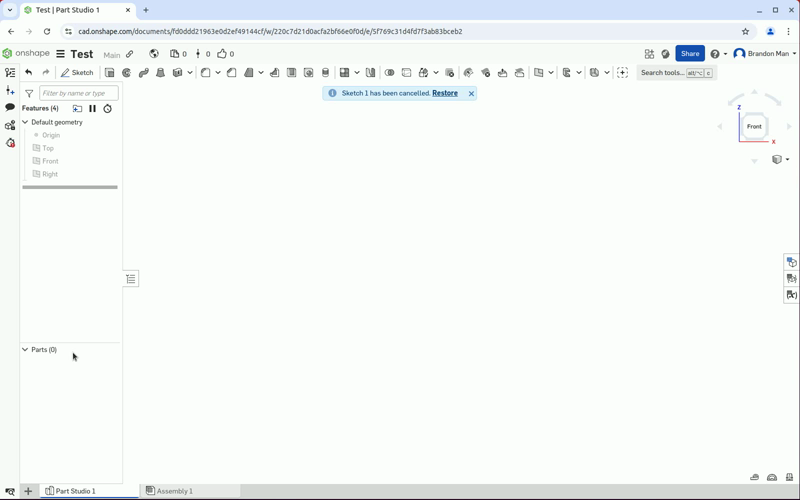
key(shift+s)
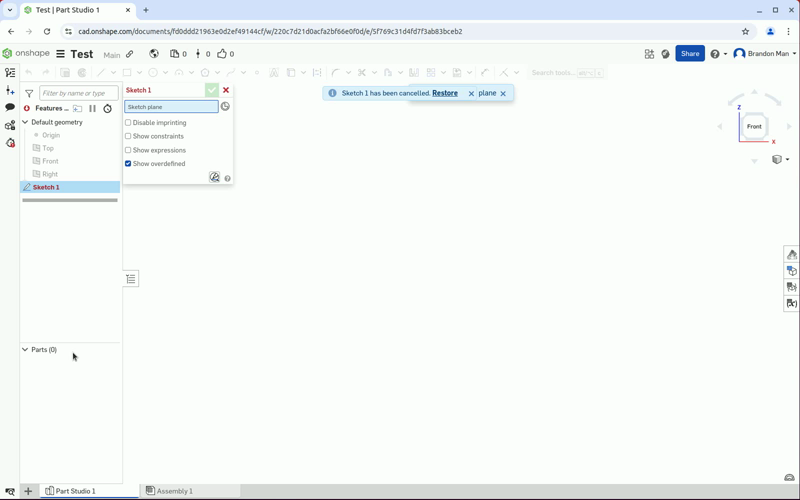
mouse_move(73, 163)
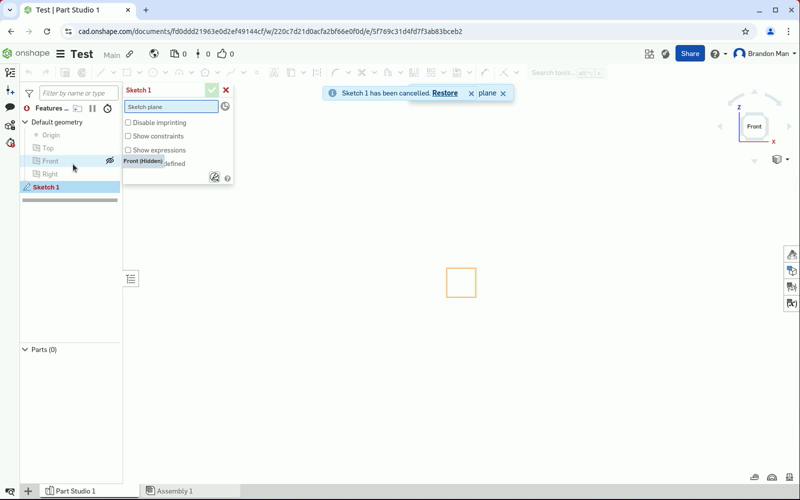
click(73, 163)
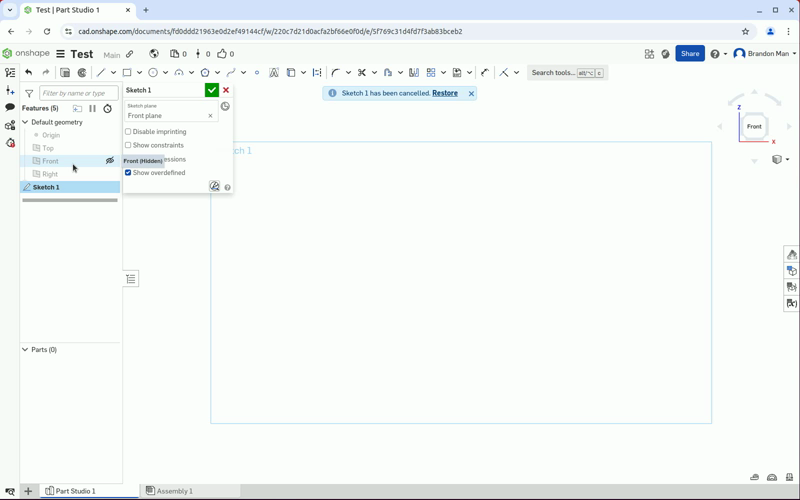
mouse_move(73, 352)
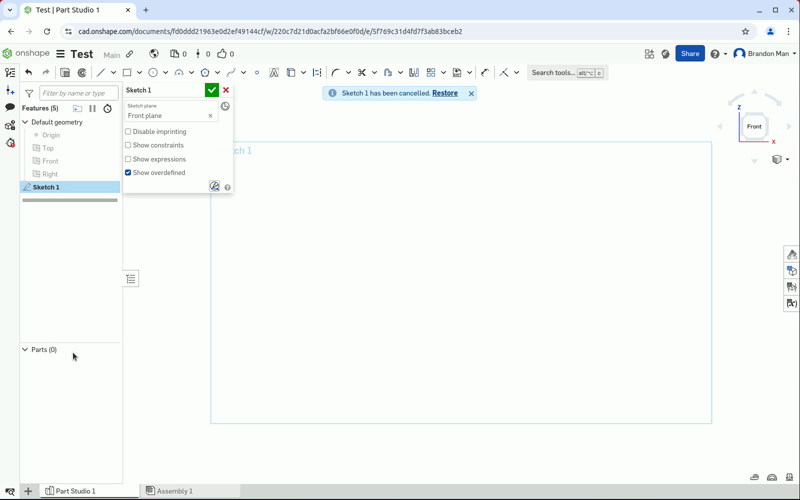
key(y)
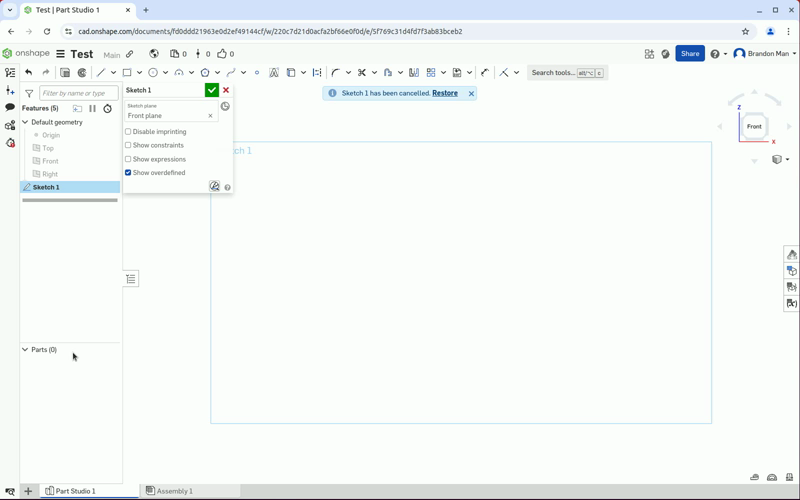
key(l)
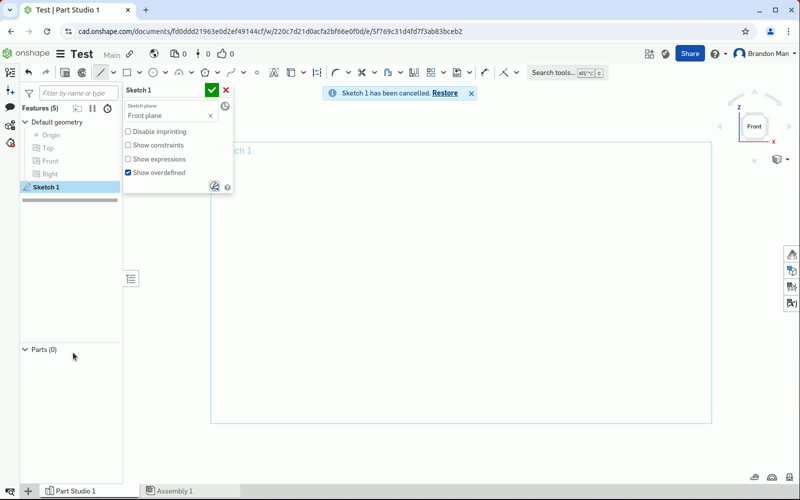
key_down(shift)
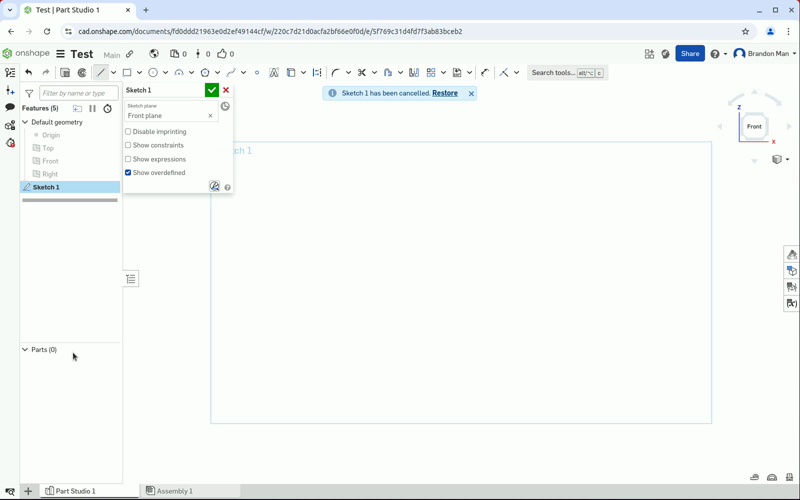
mouse_move(353, 342)
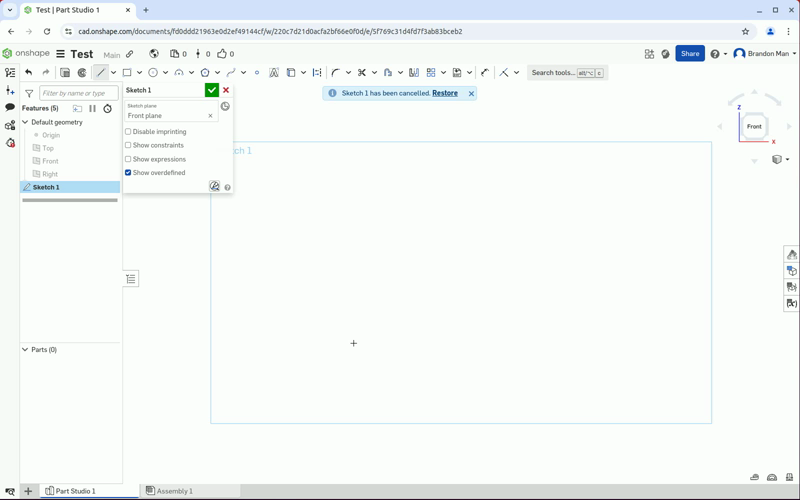
click(353, 342)
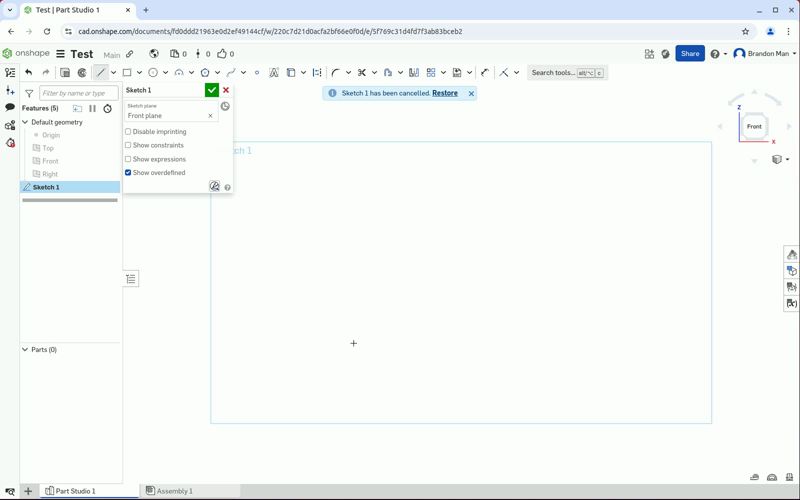
key_up(shift)
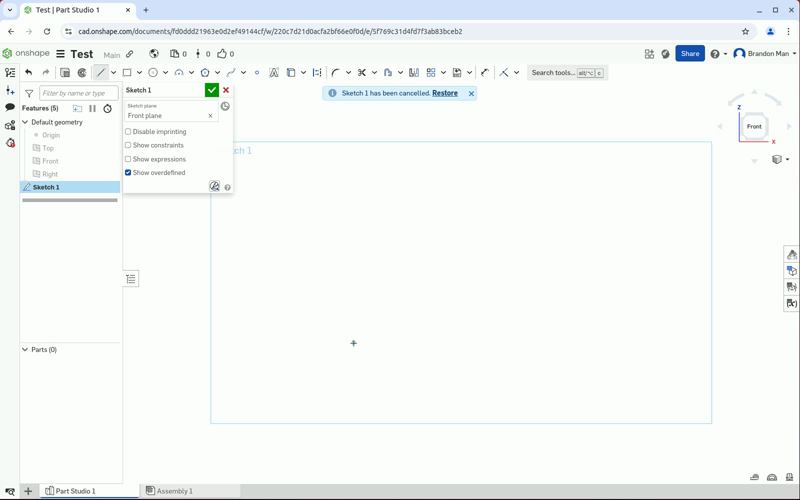
key_down(shift)
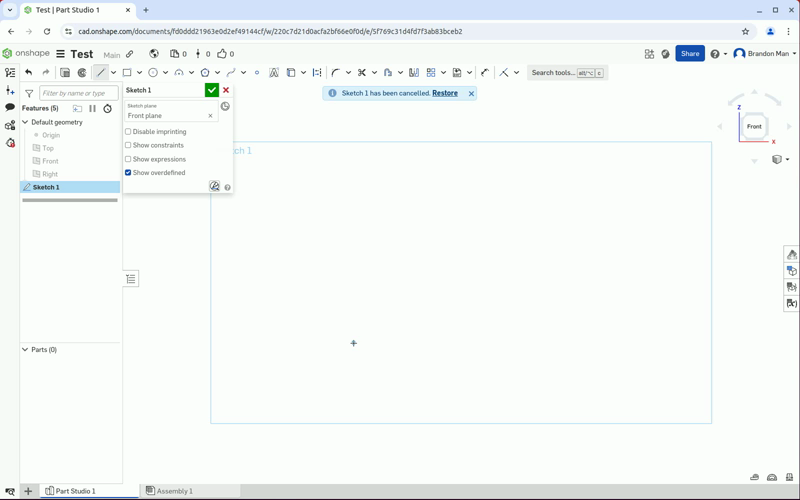
mouse_move(566, 342)
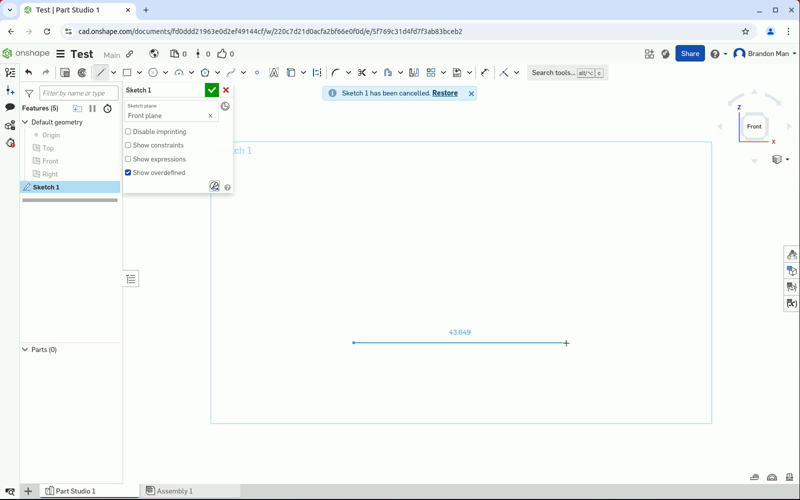
click(566, 342)
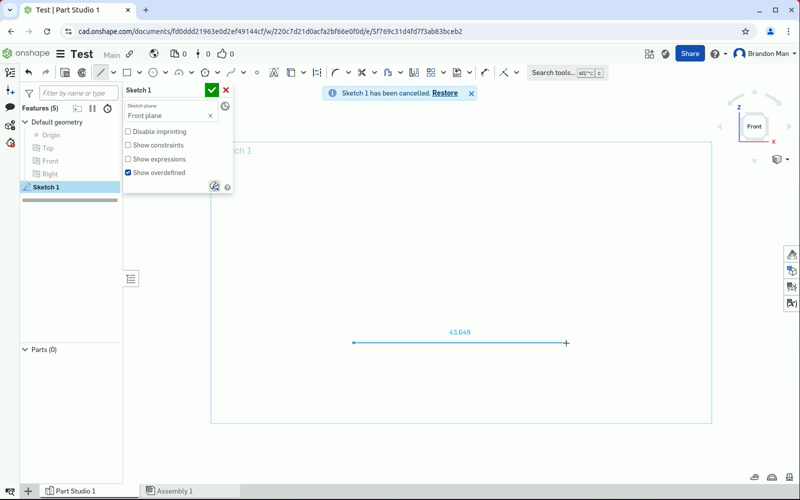
key_up(shift)
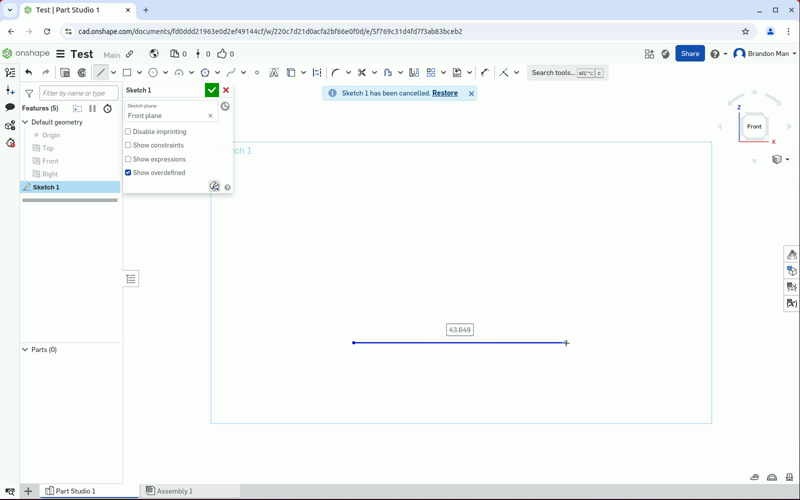
key_down(shift)
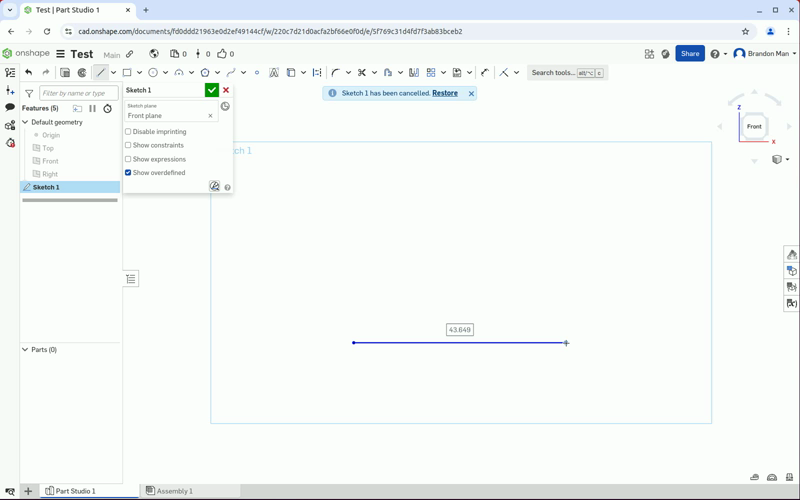
mouse_move(566, 224)
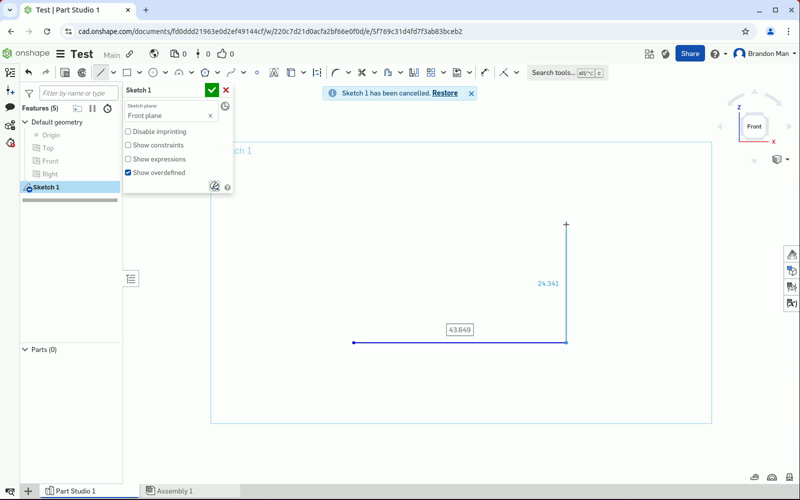
click(566, 224)
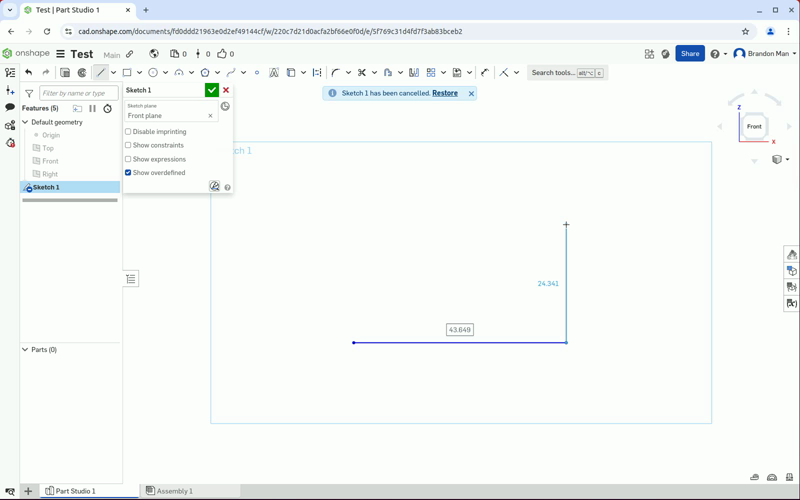
key_up(shift)
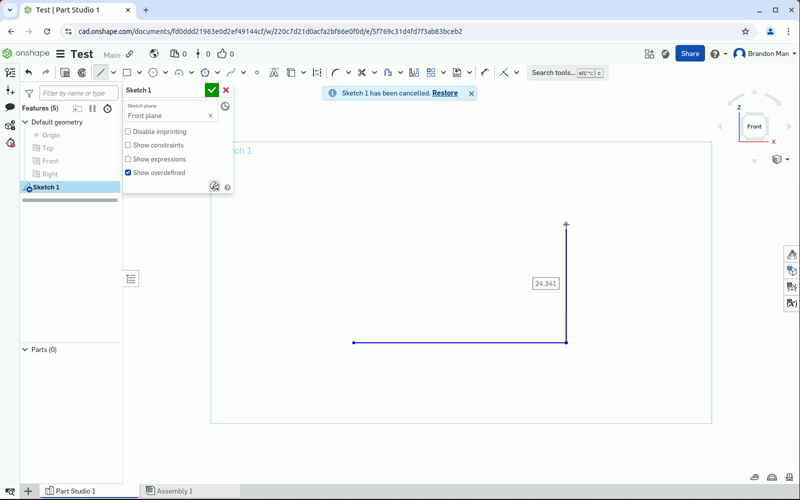
key_down(shift)
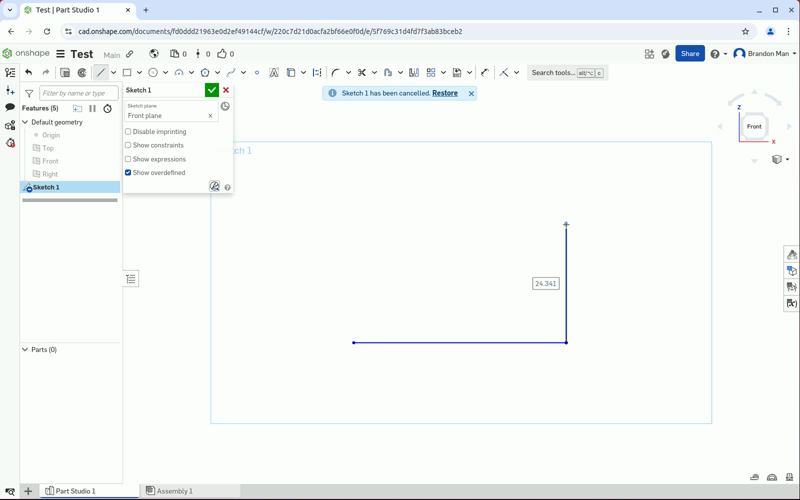
mouse_move(353, 224)
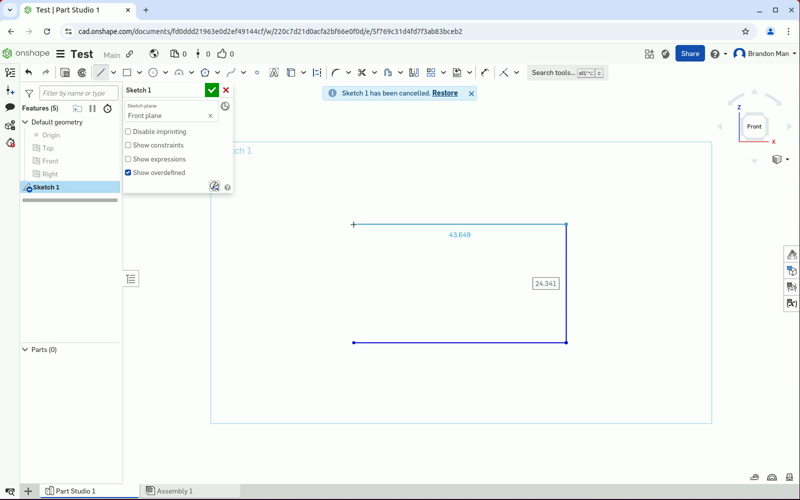
click(353, 224)
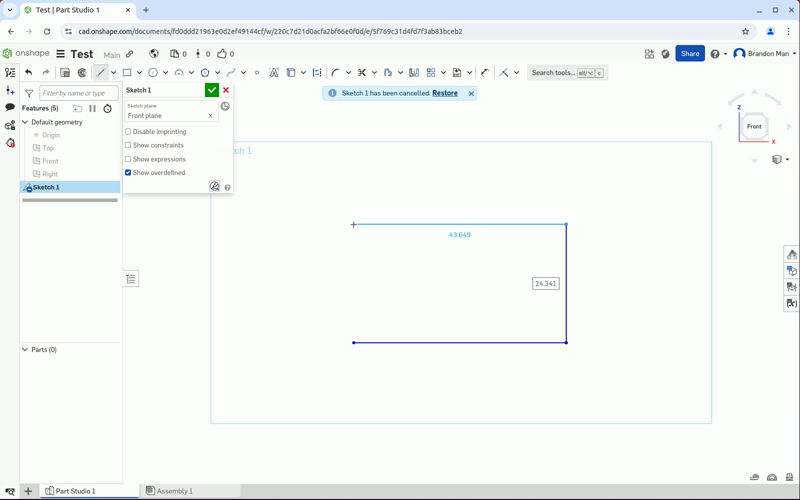
key_up(shift)
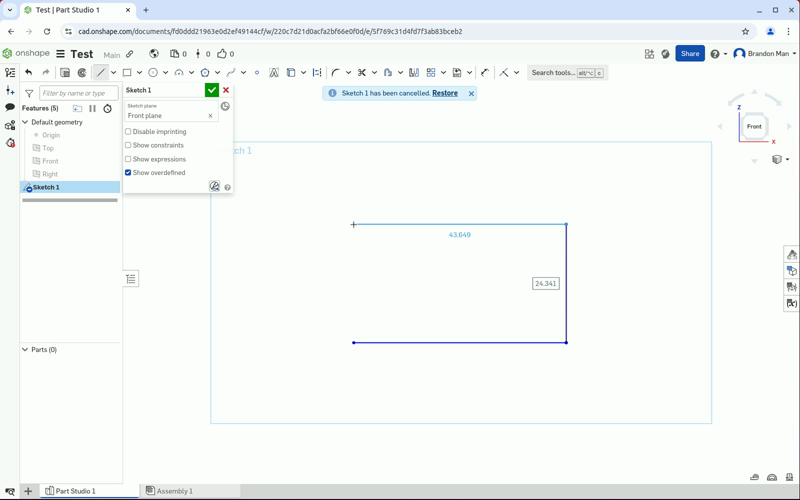
key_down(shift)
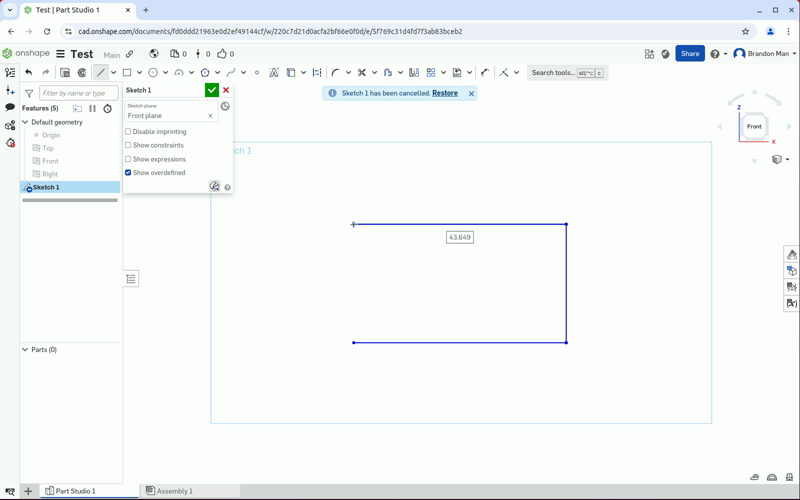
mouse_move(353, 342)
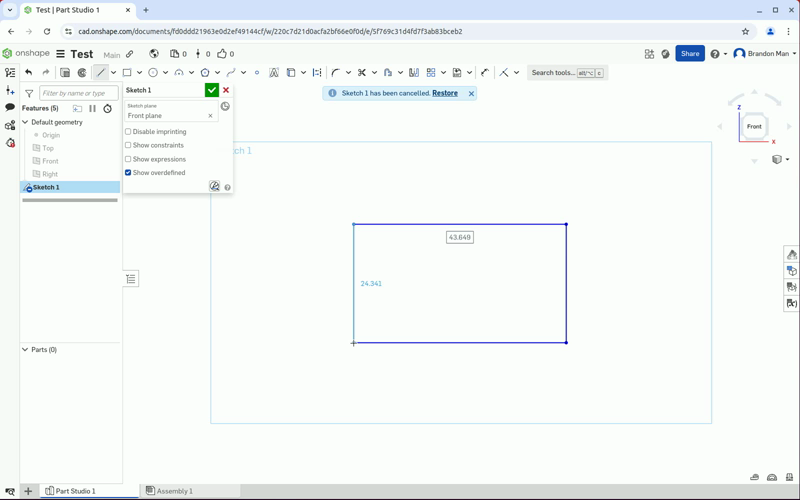
key_up(shift)
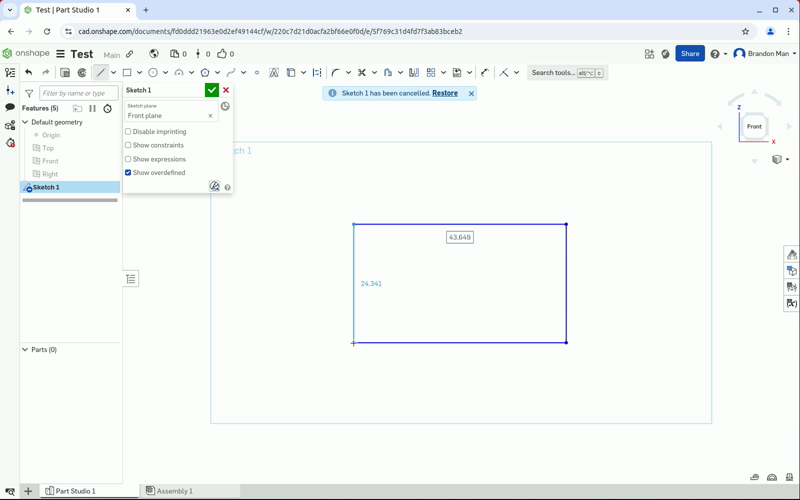
click(353, 342)
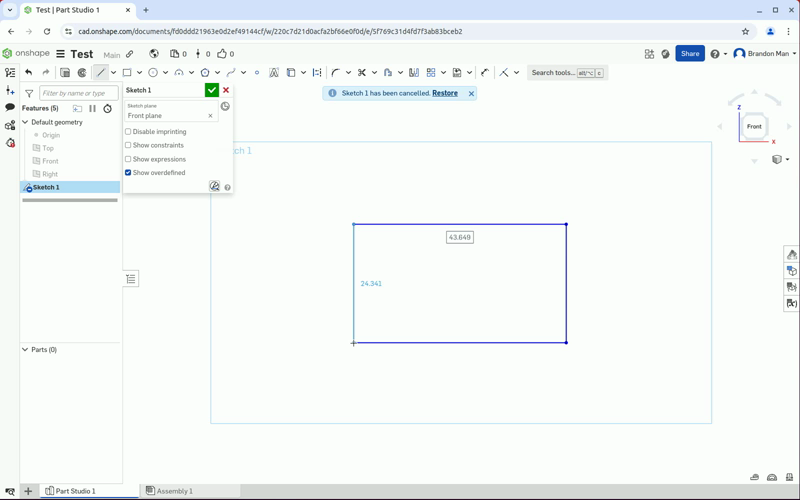
key(esc)
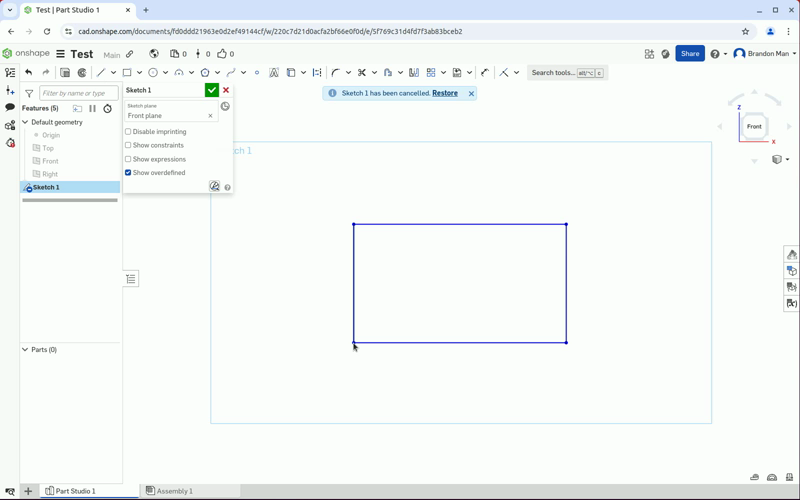
mouse_move(409, 245)
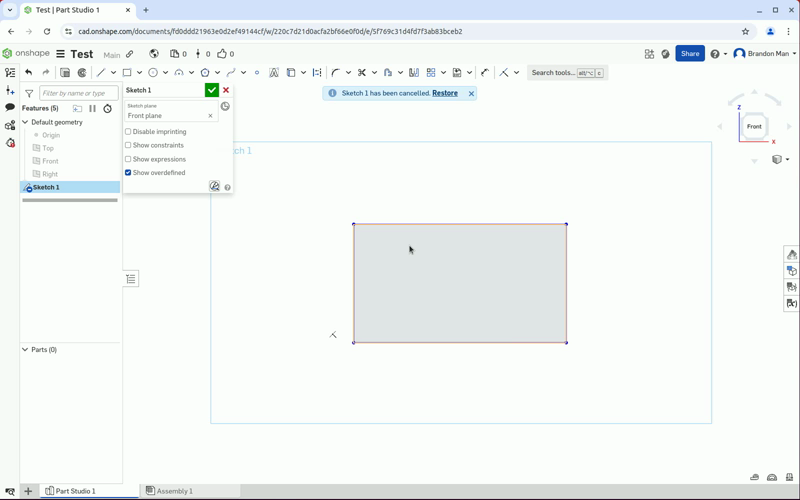
click(409, 245)
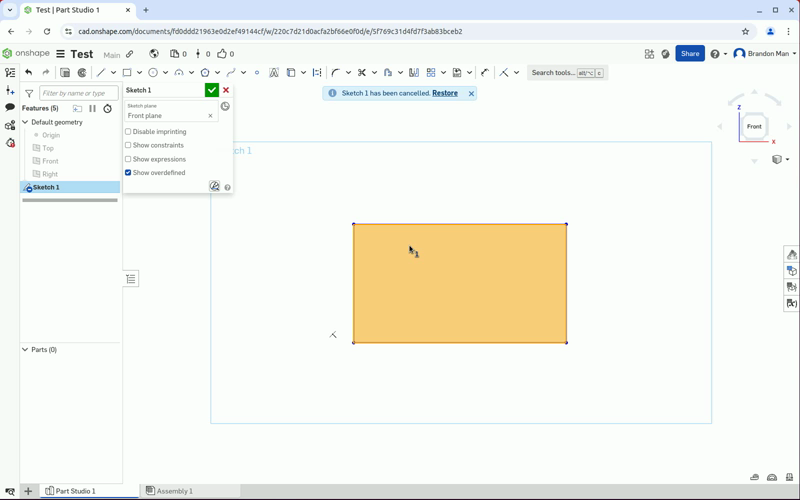
mouse_move(73, 352)
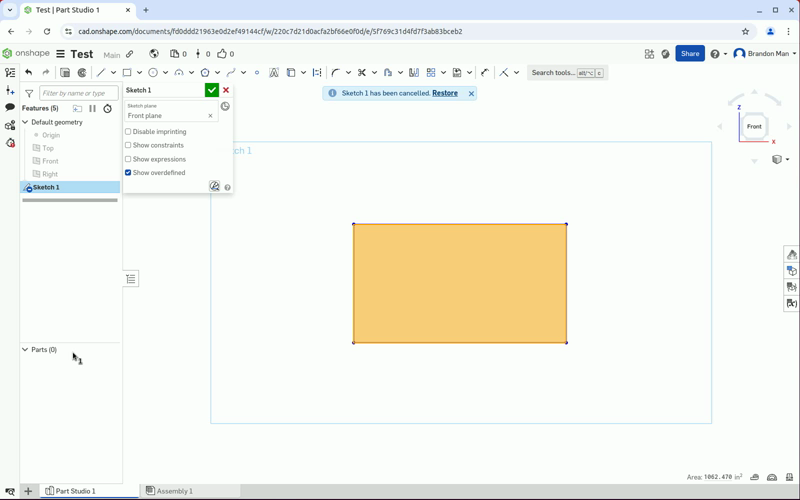
key(shift+y)
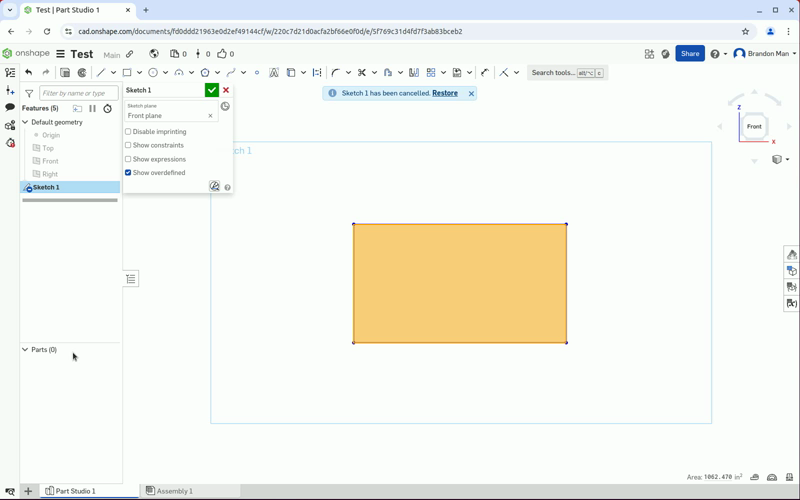
key(shift+e)
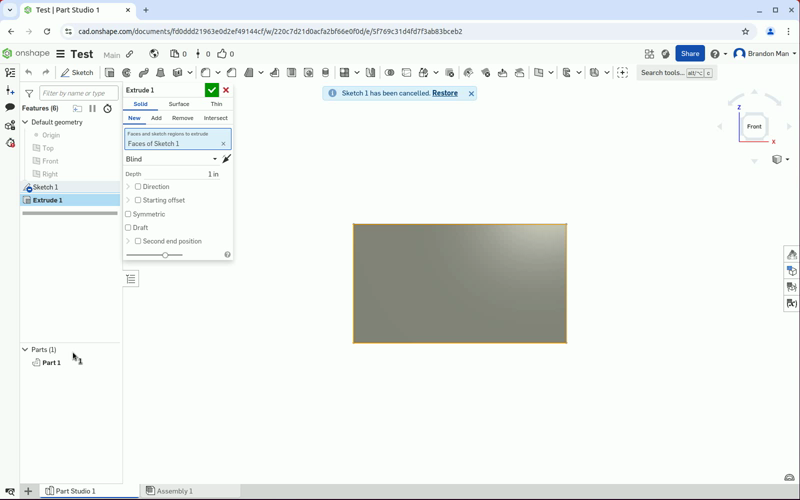
mouse_move(143, 106)
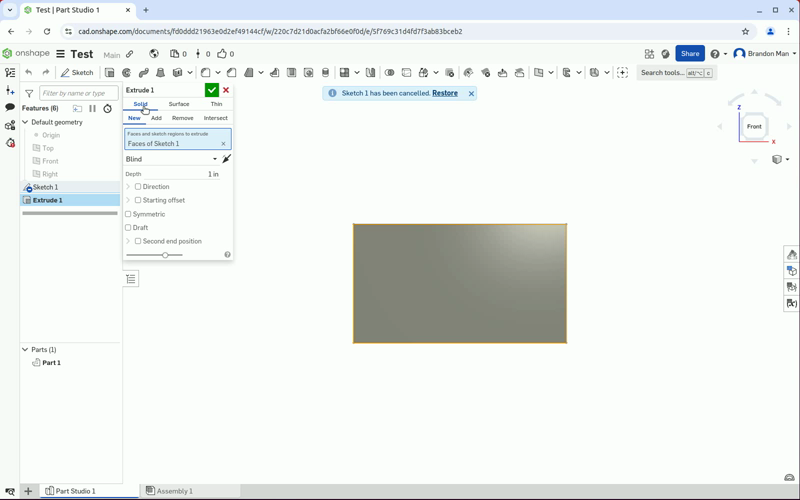
click(143, 106)
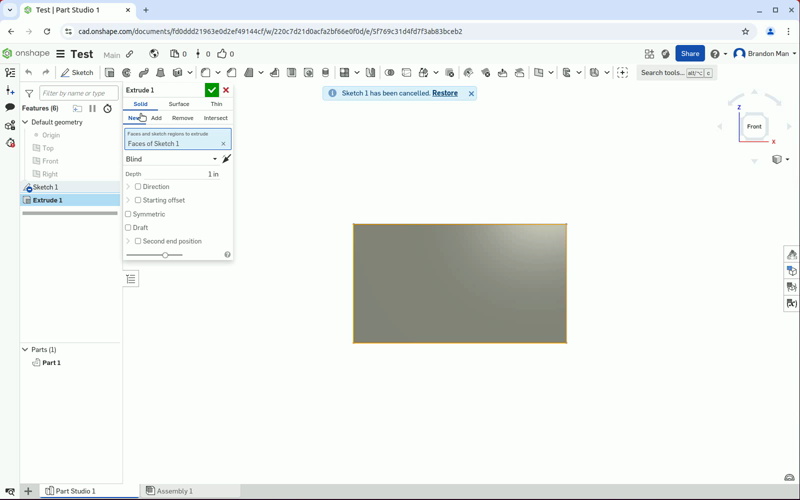
mouse_move(137, 120)
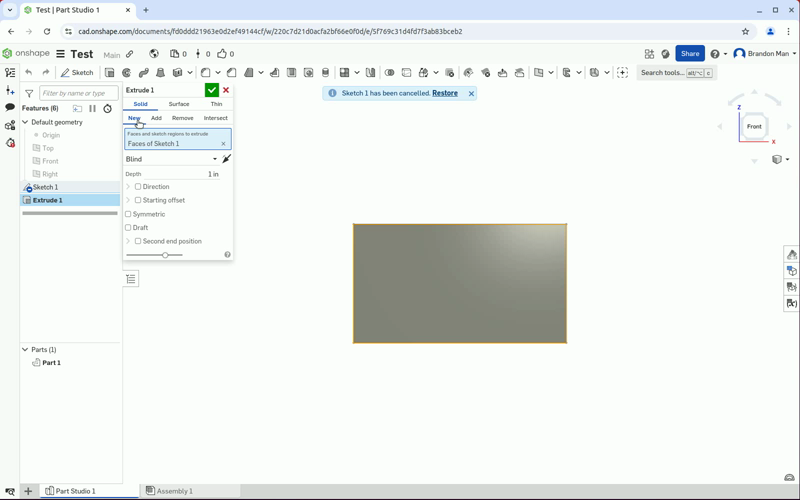
click(137, 120)
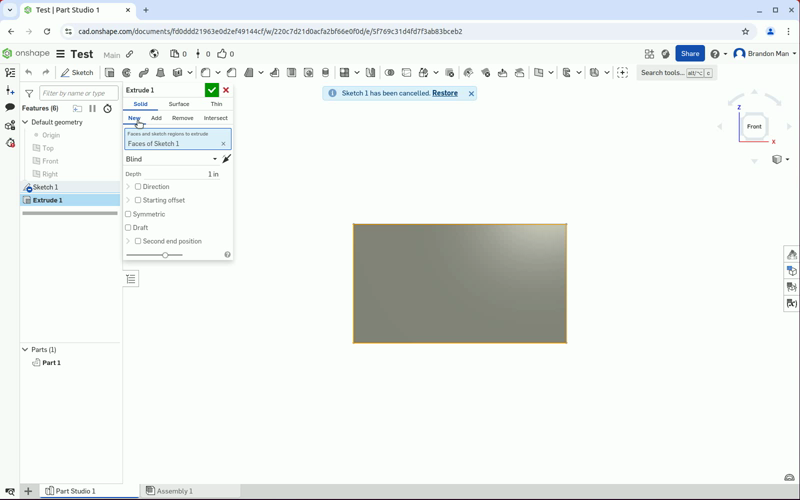
key(tab, 4)
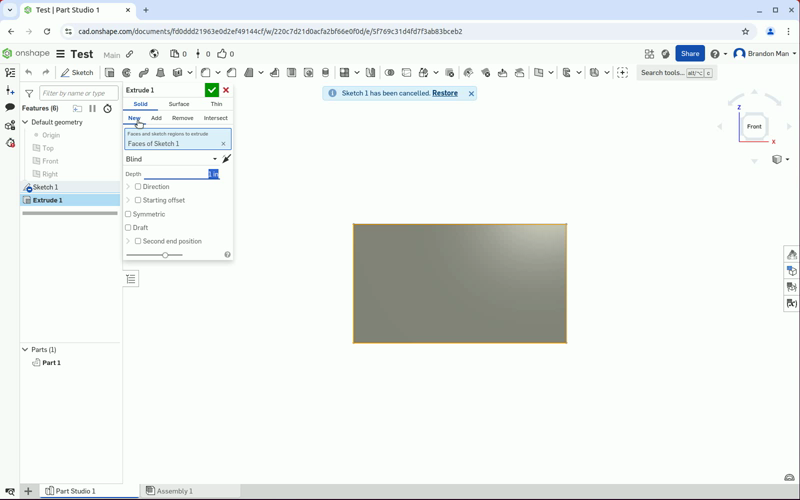
text(2.407)
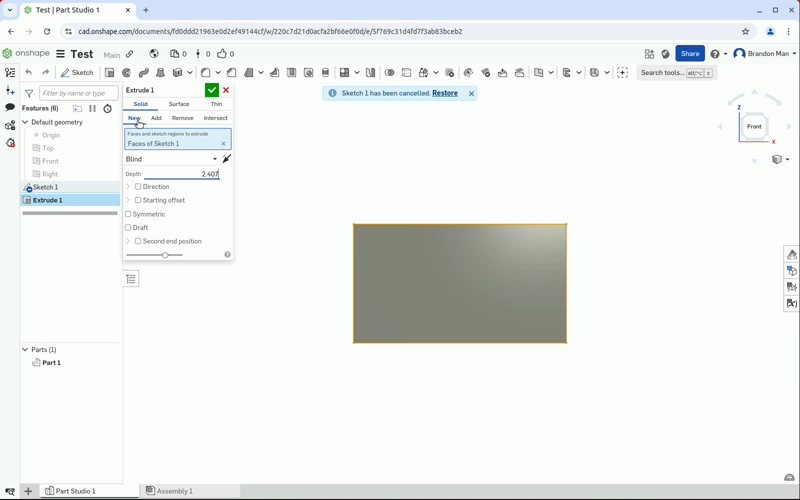
key(enter)
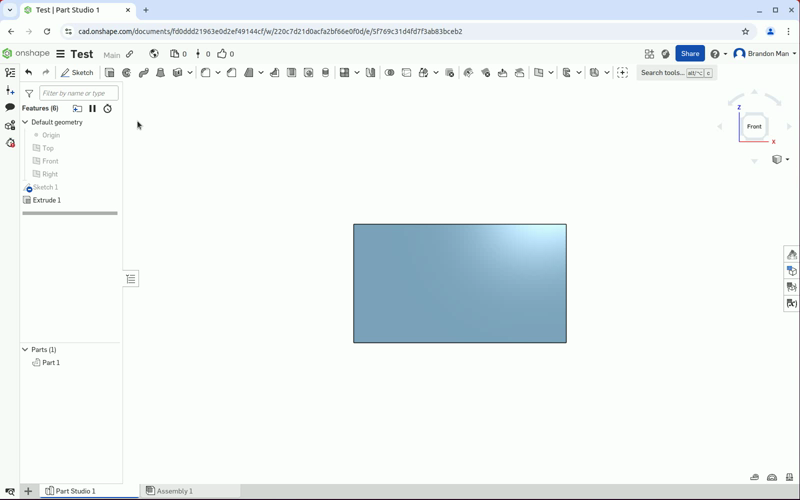
key(shift+h)
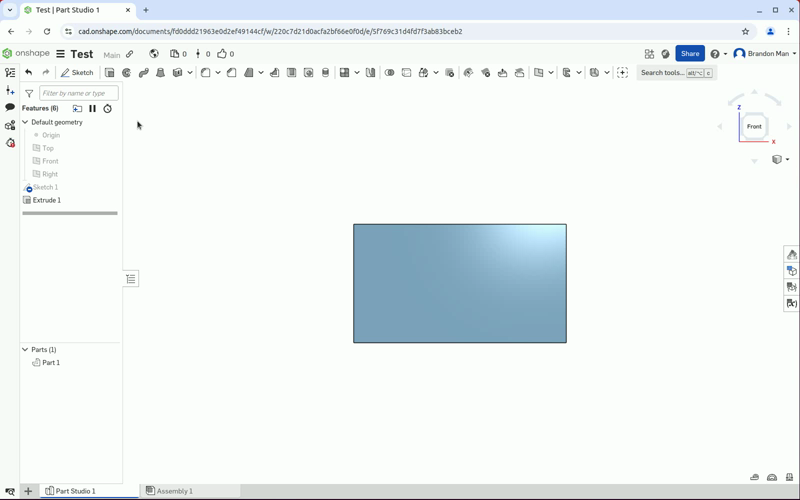
key(shift+h)
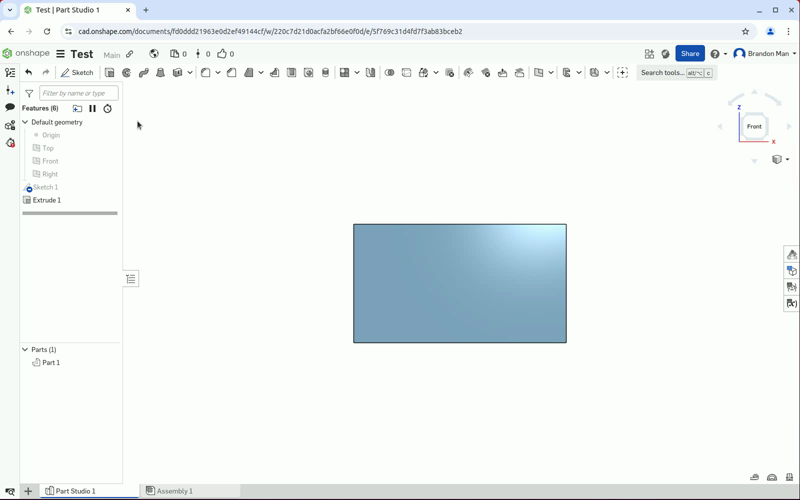
mouse_move(73, 189)
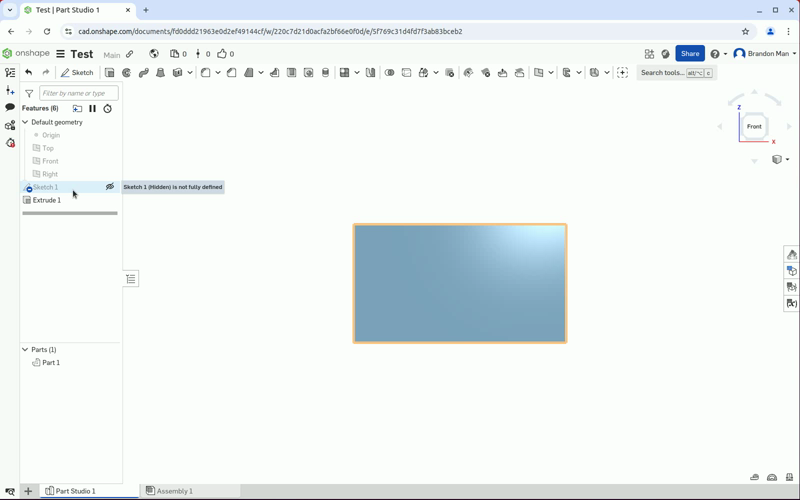
click(73, 189)
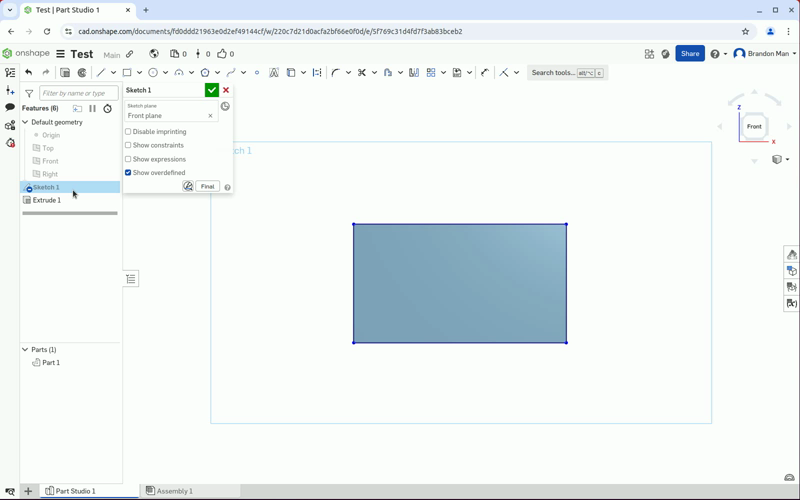
mouse_move(229, 92)
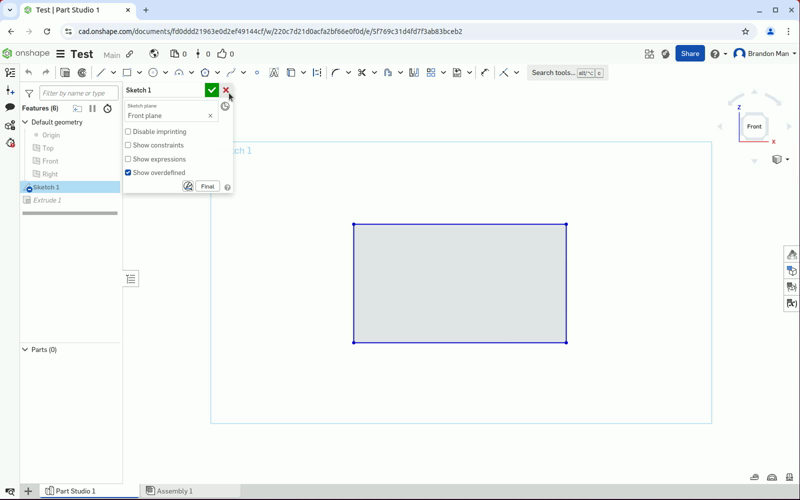
click(229, 92)
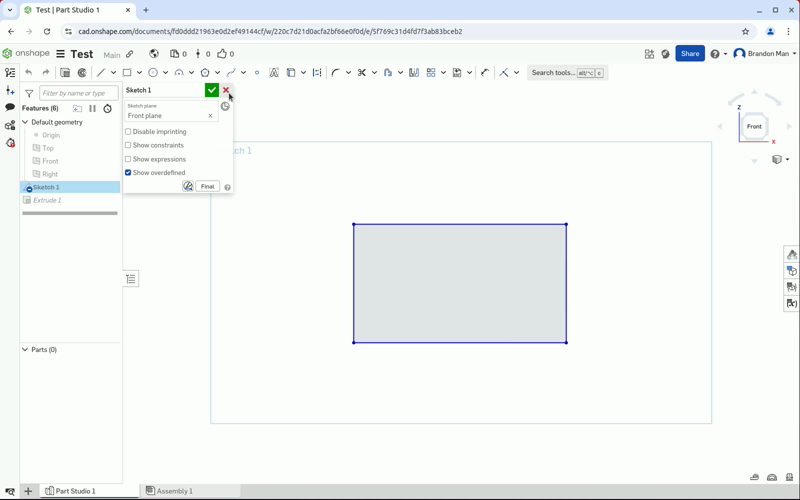
key(shift+s)
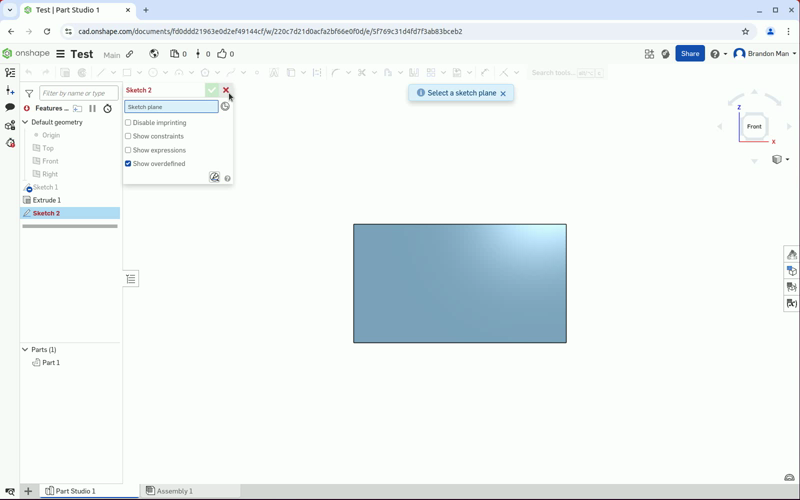
mouse_move(73, 163)
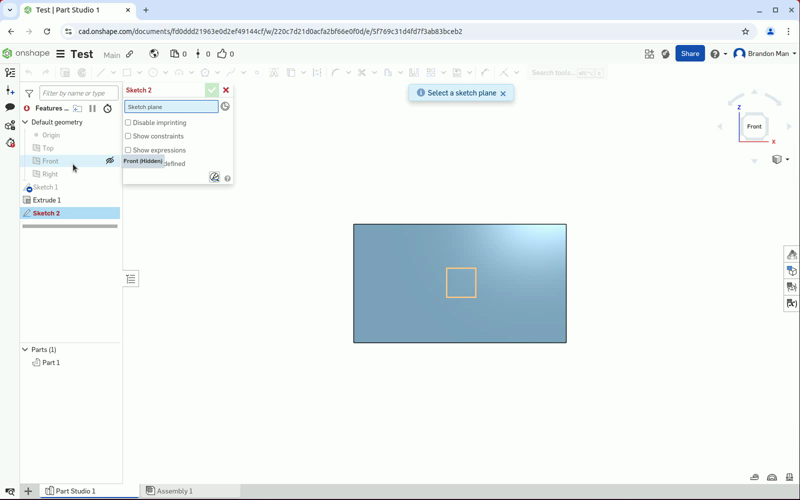
click(73, 163)
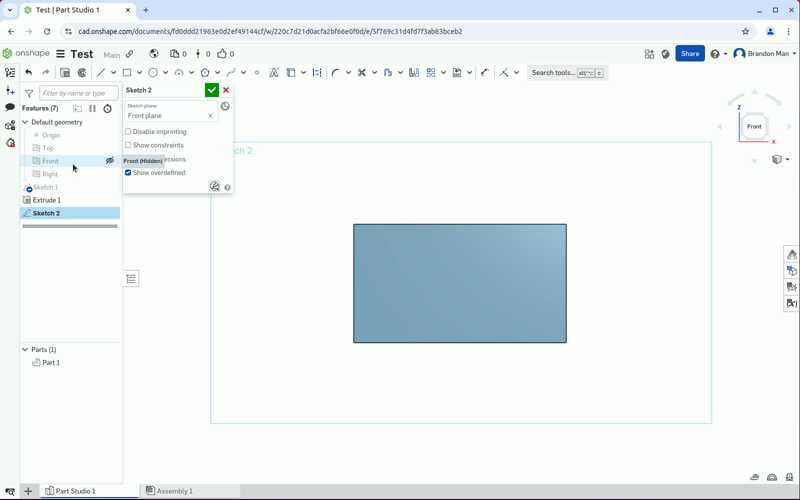
mouse_move(73, 352)
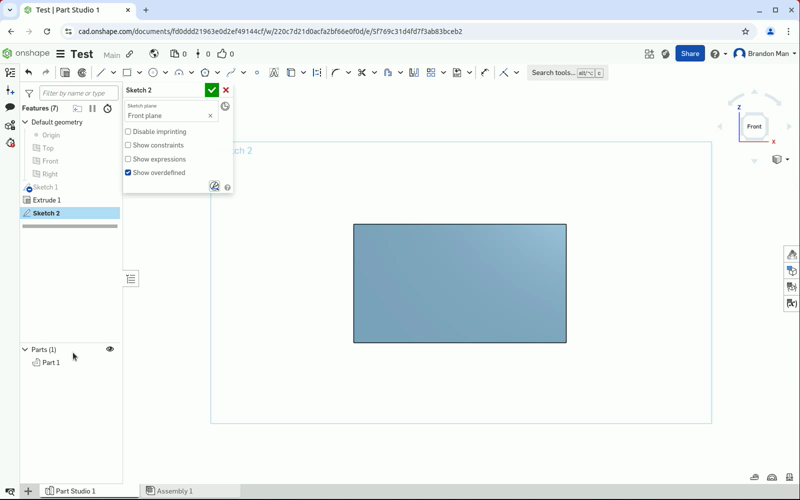
key(y)
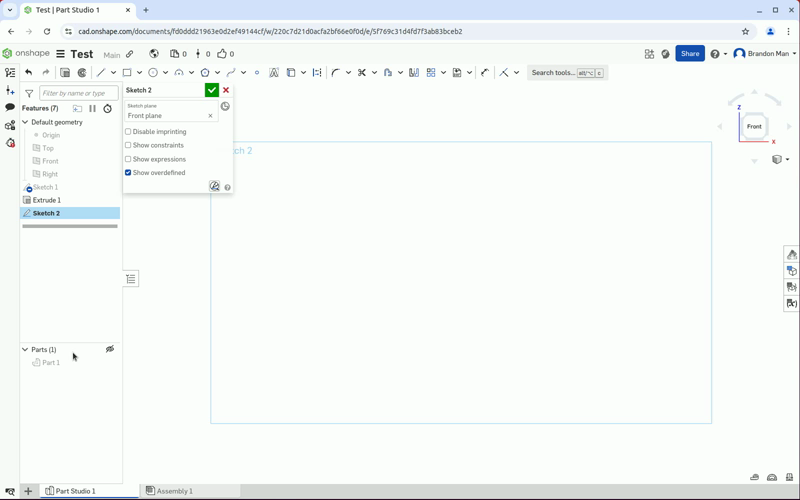
key(l)
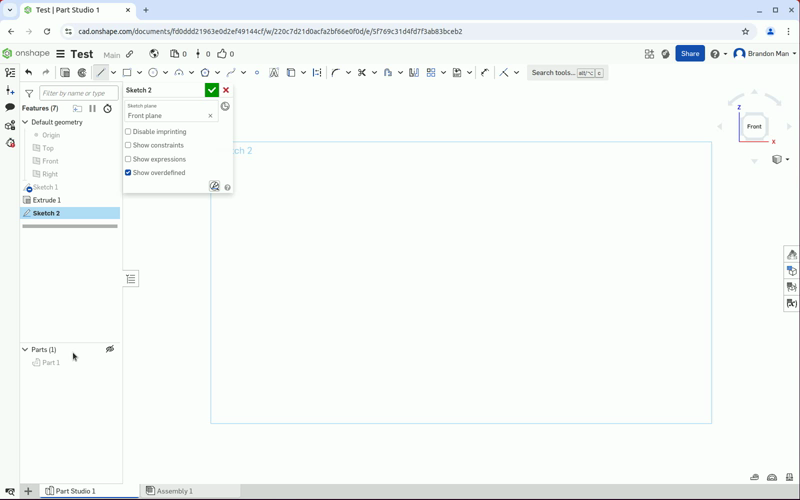
key_down(shift)
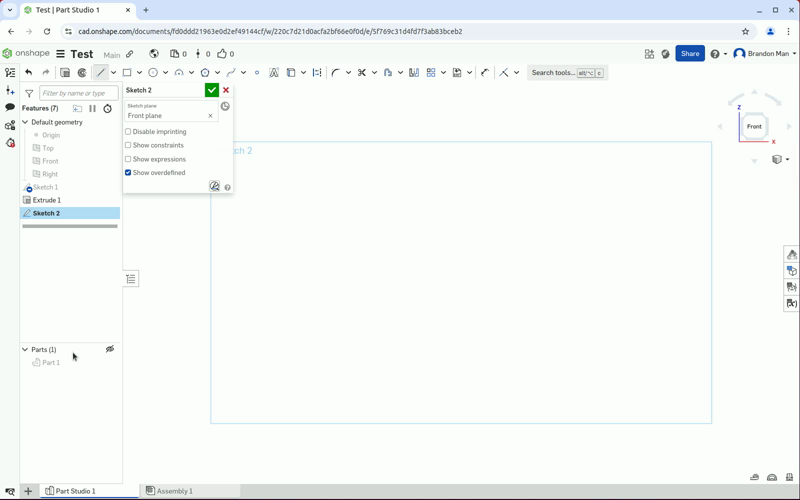
mouse_move(348, 348)
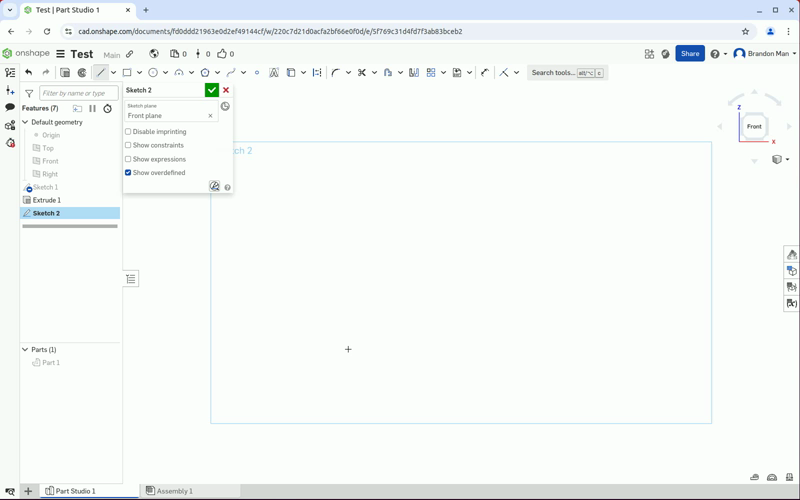
click(348, 348)
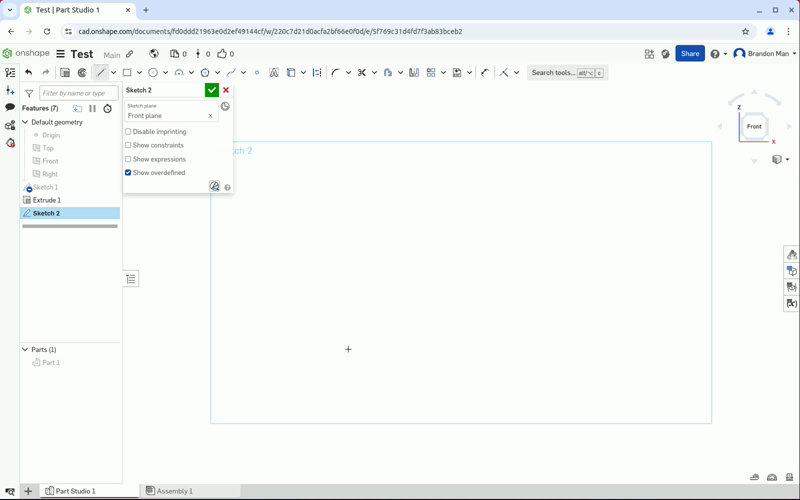
key_up(shift)
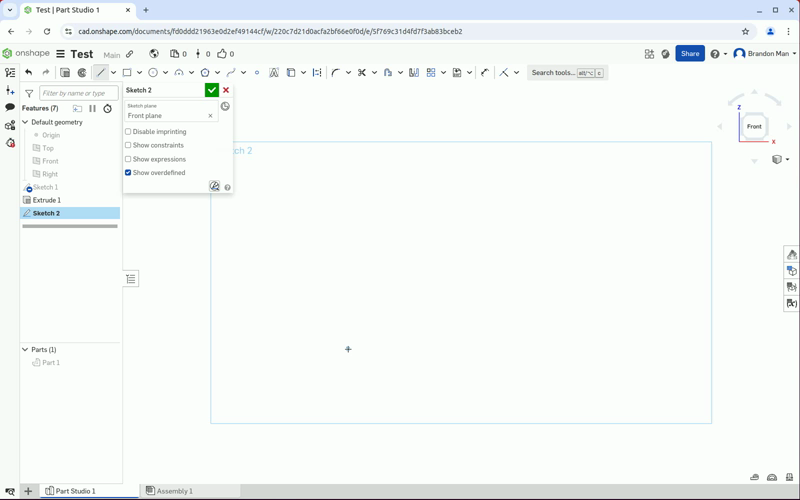
key_down(shift)
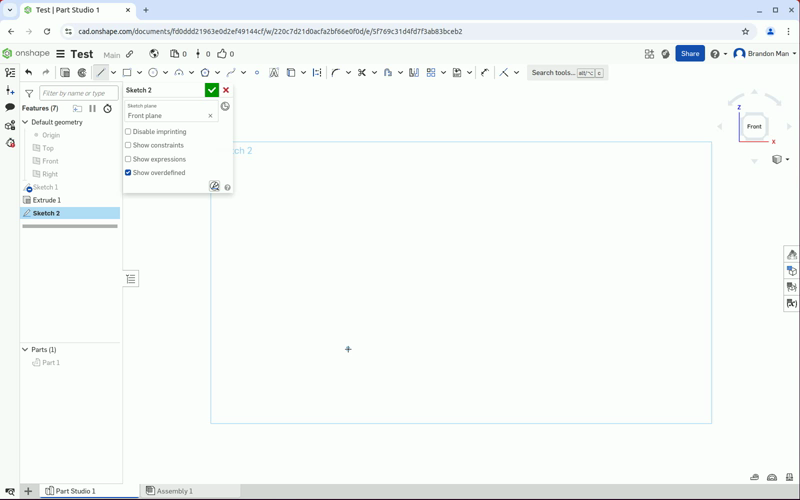
mouse_move(572, 348)
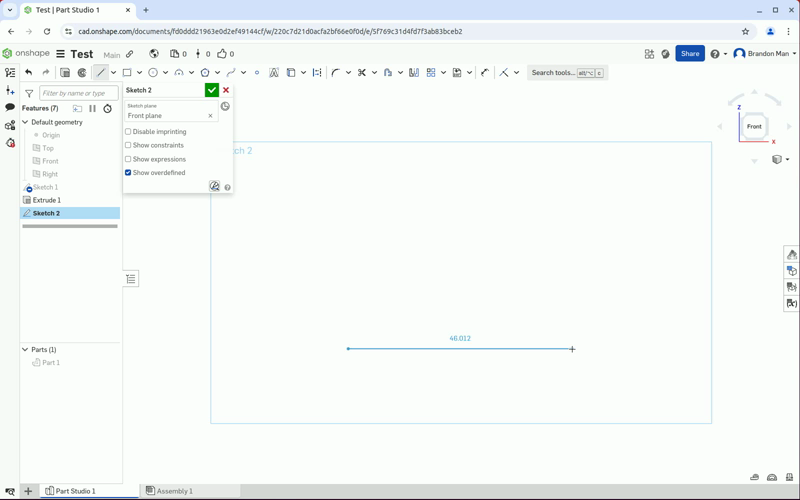
click(572, 348)
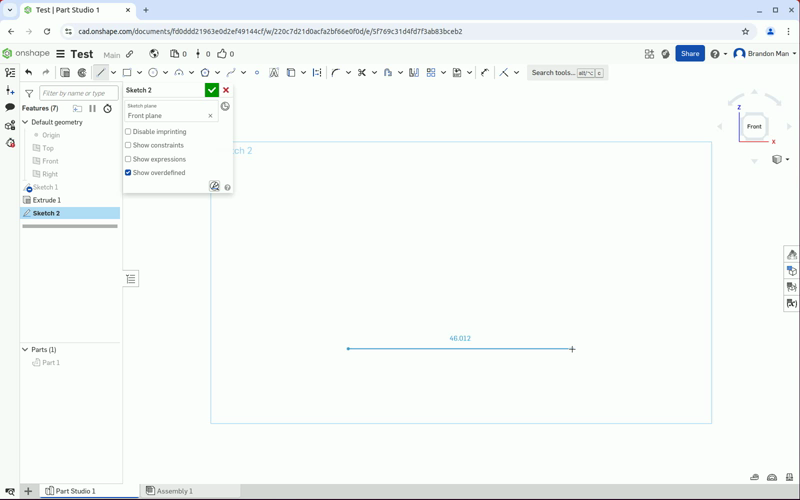
key_up(shift)
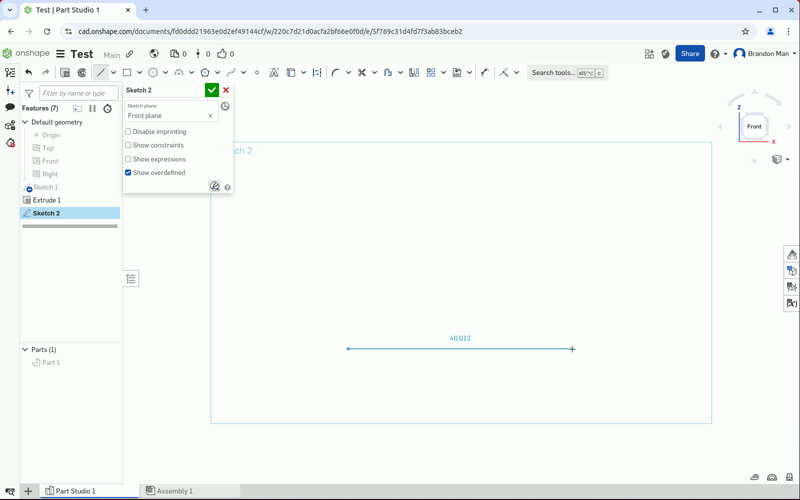
key_down(shift)
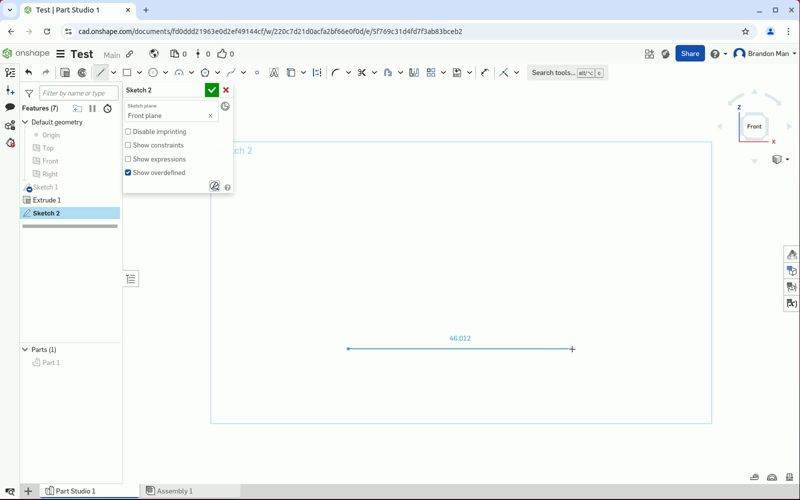
mouse_move(572, 219)
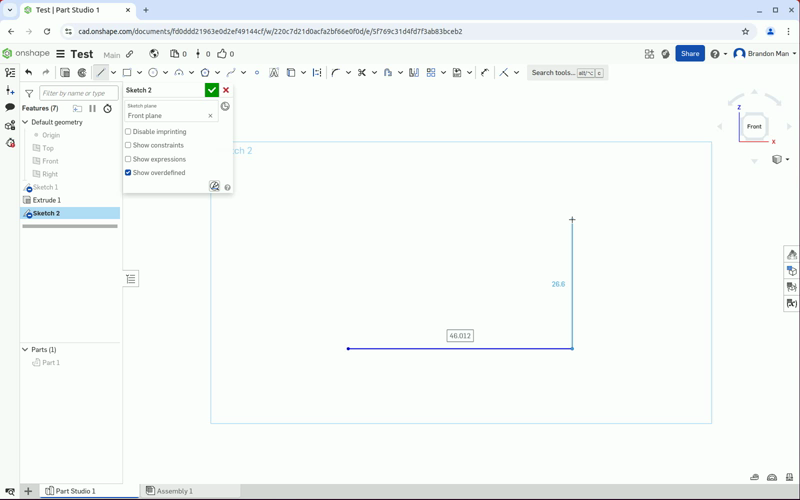
click(572, 219)
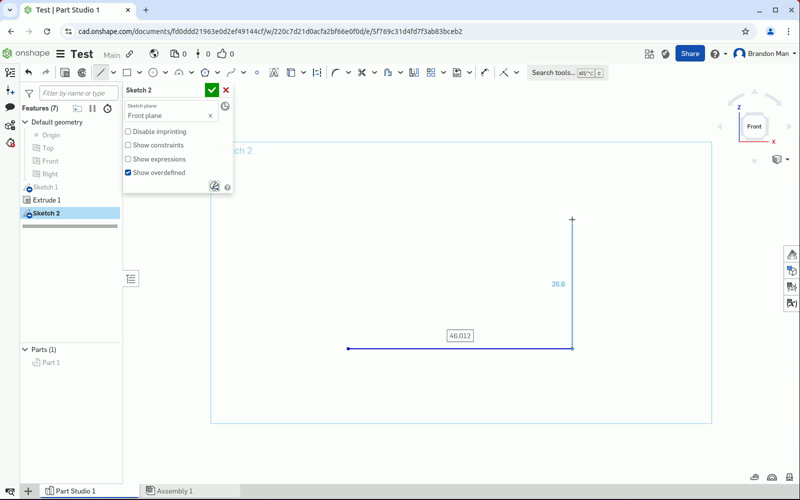
key_up(shift)
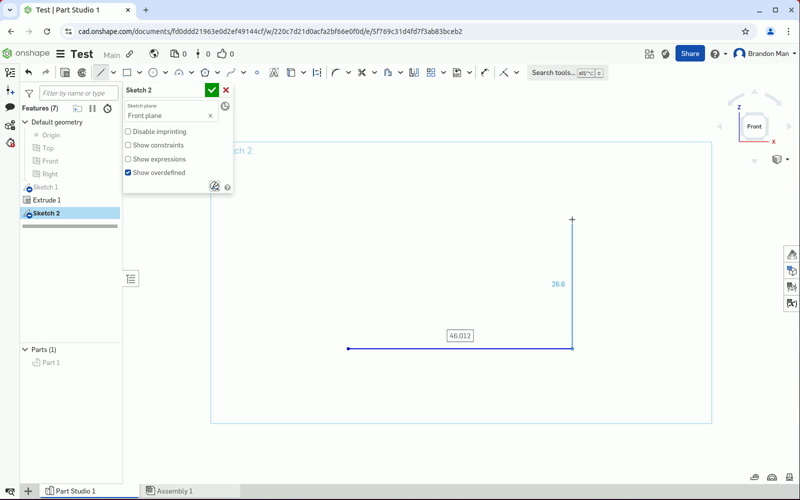
key_down(shift)
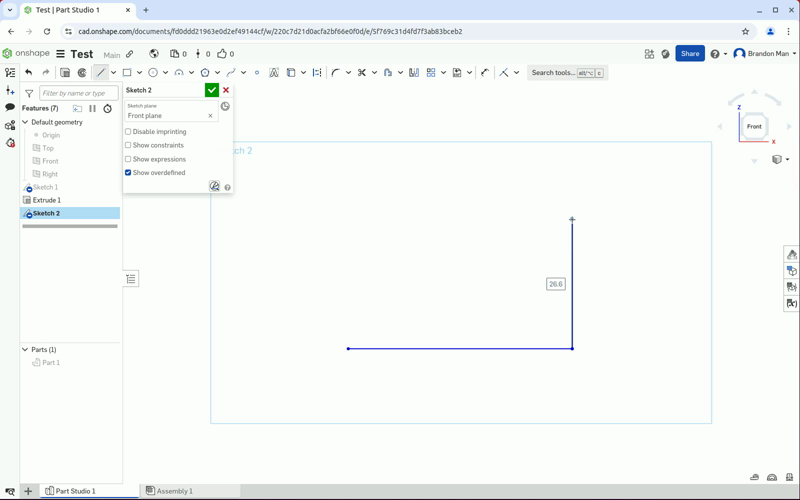
mouse_move(348, 219)
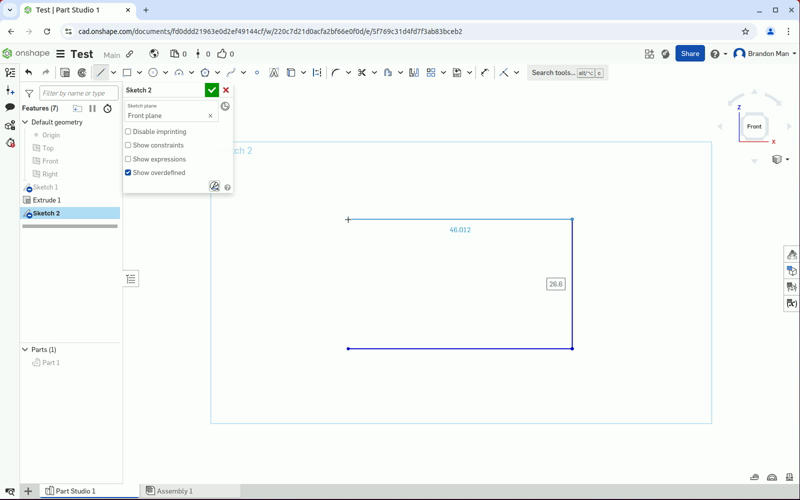
click(348, 219)
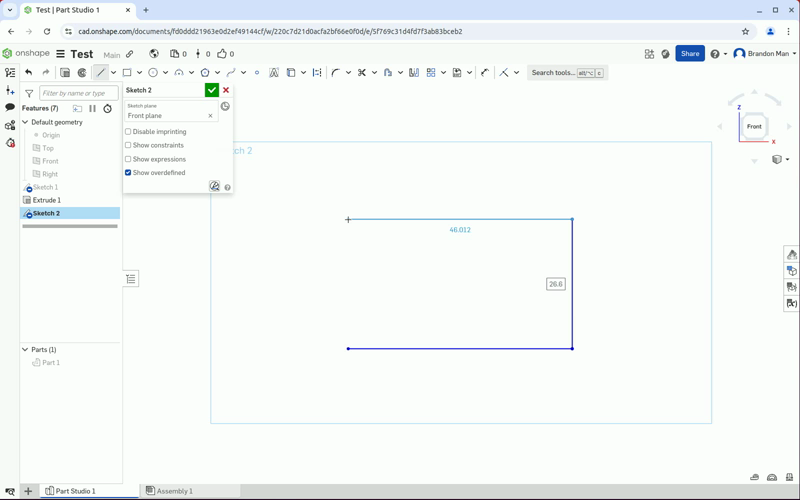
key_up(shift)
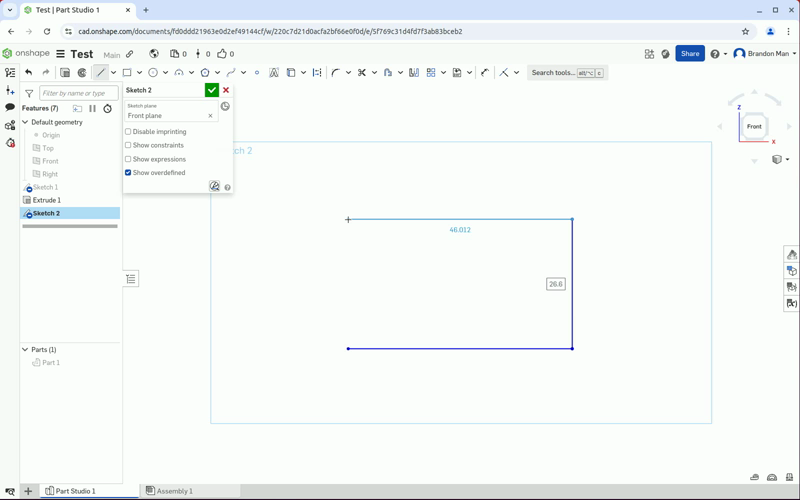
key_down(shift)
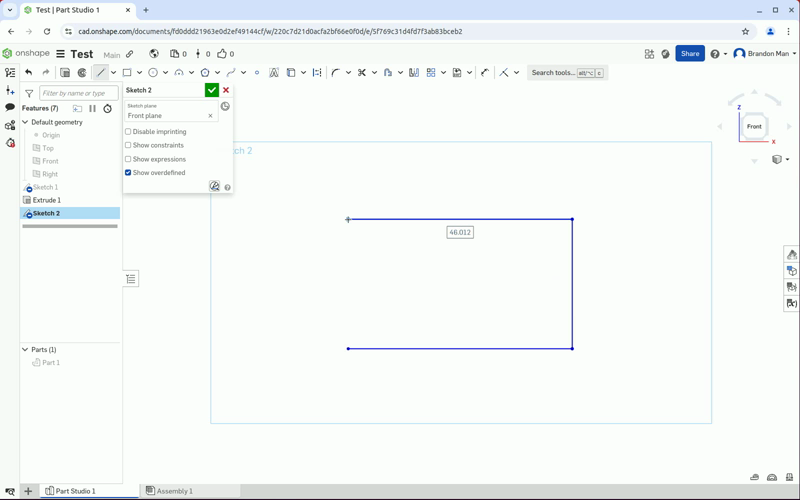
mouse_move(348, 348)
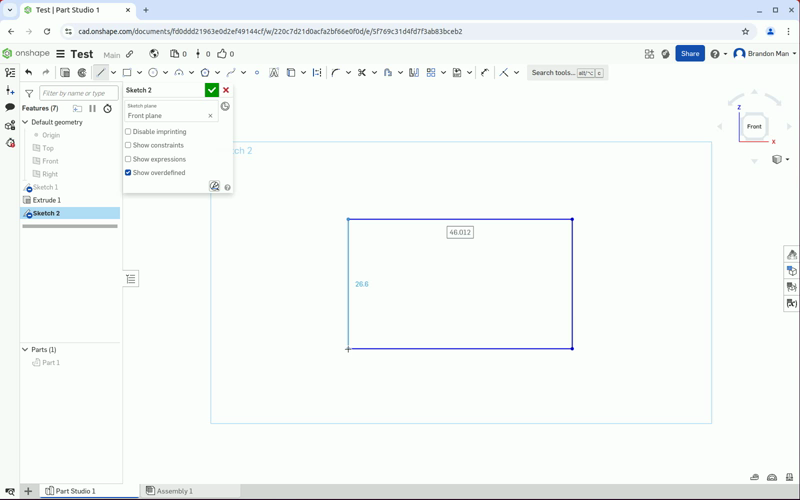
key_up(shift)
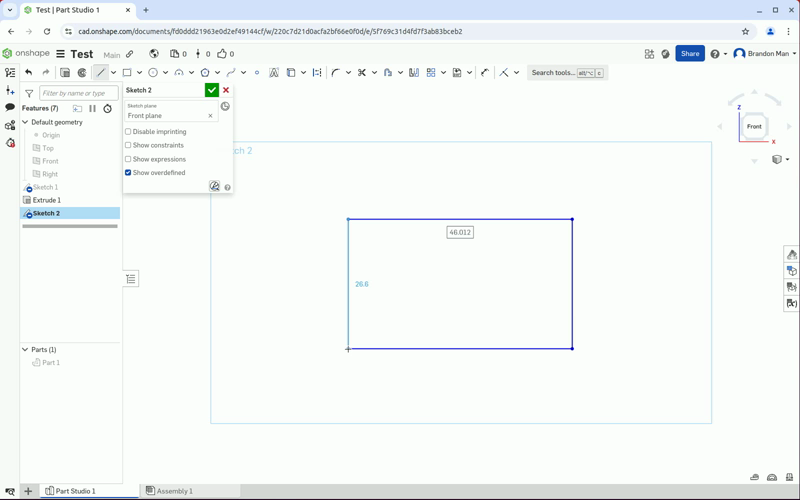
click(348, 348)
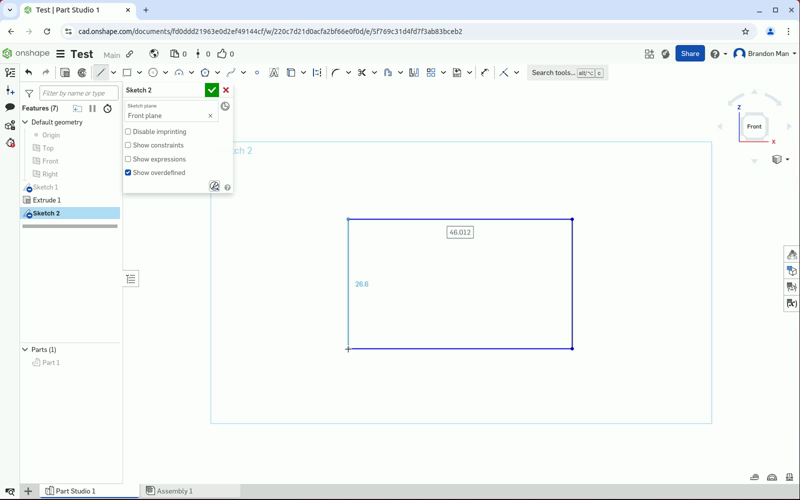
key(esc)
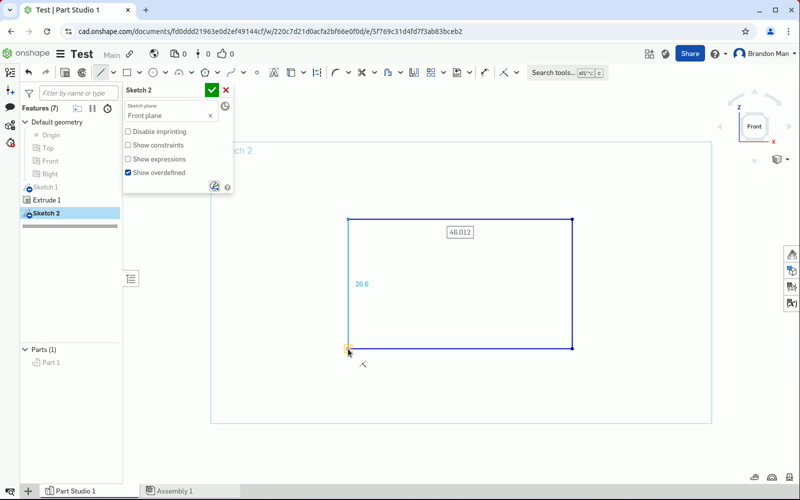
key(l)
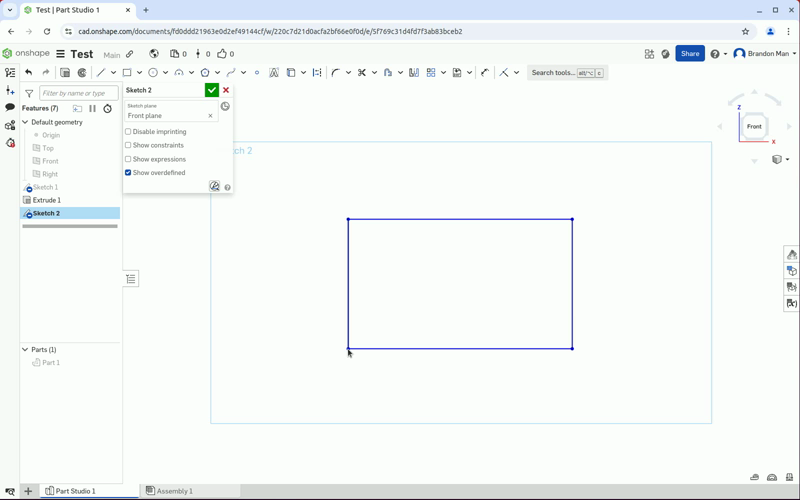
key_down(shift)
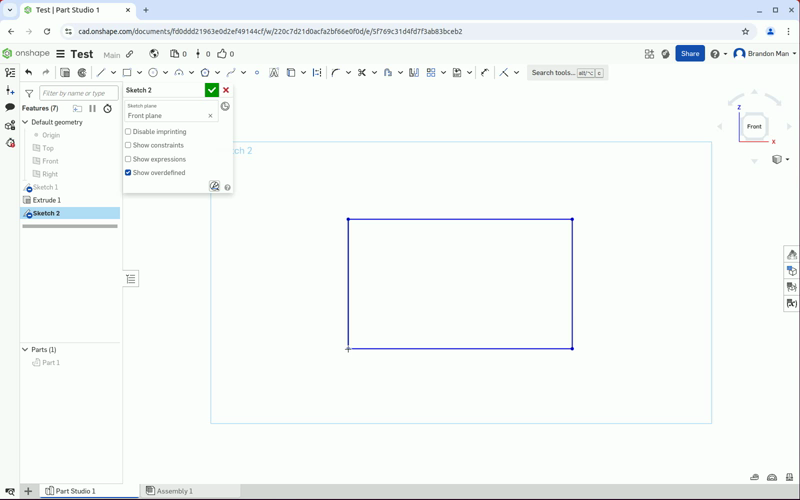
mouse_move(353, 343)
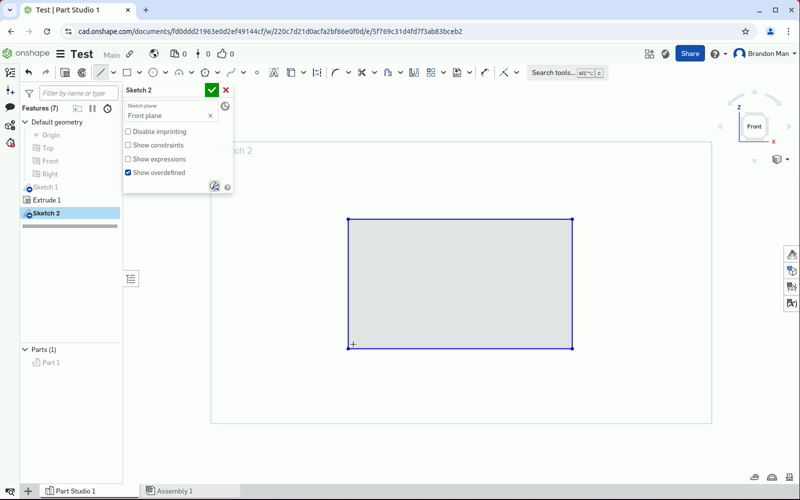
click(353, 343)
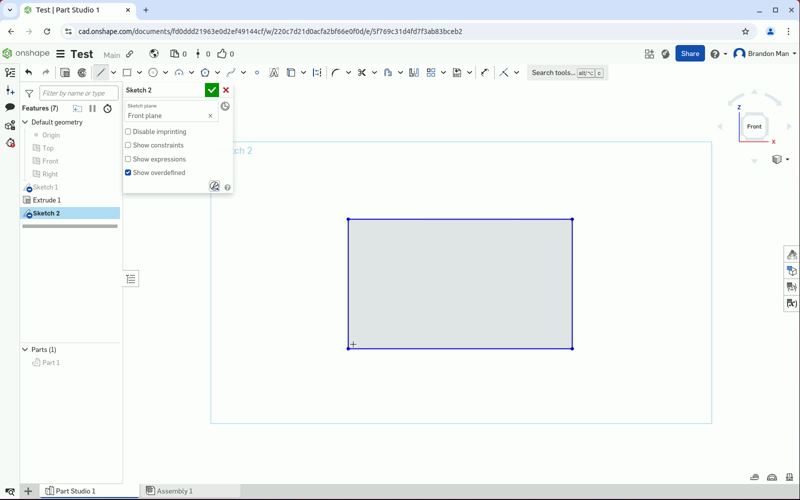
key_up(shift)
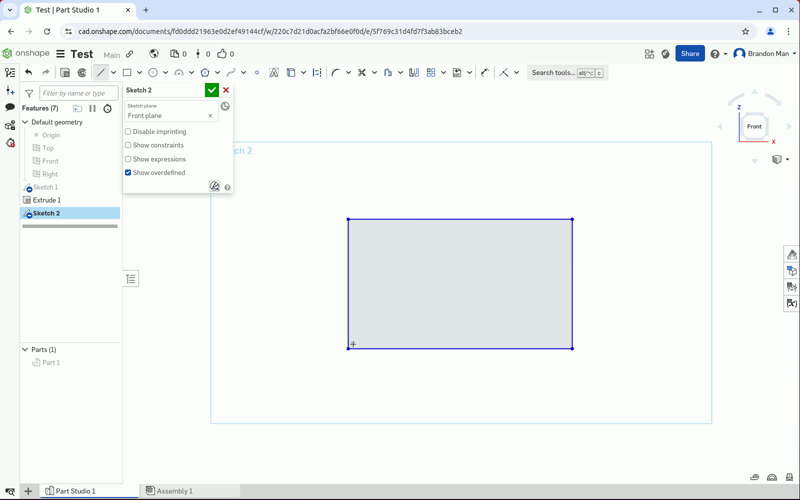
key_down(shift)
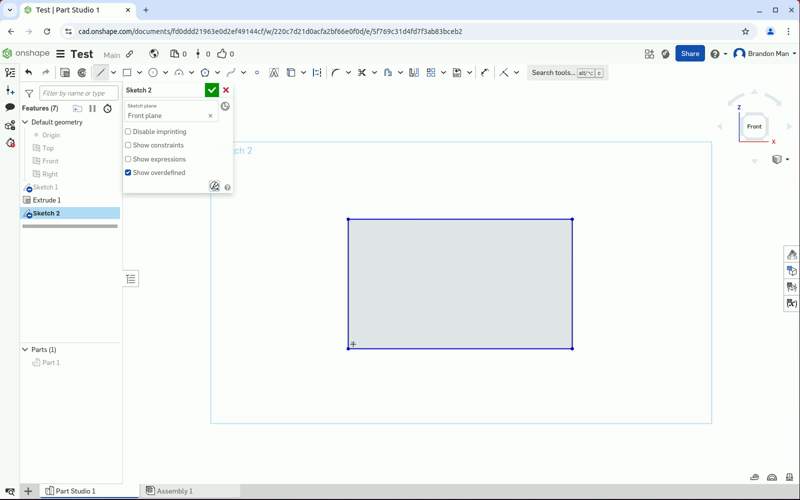
mouse_move(567, 343)
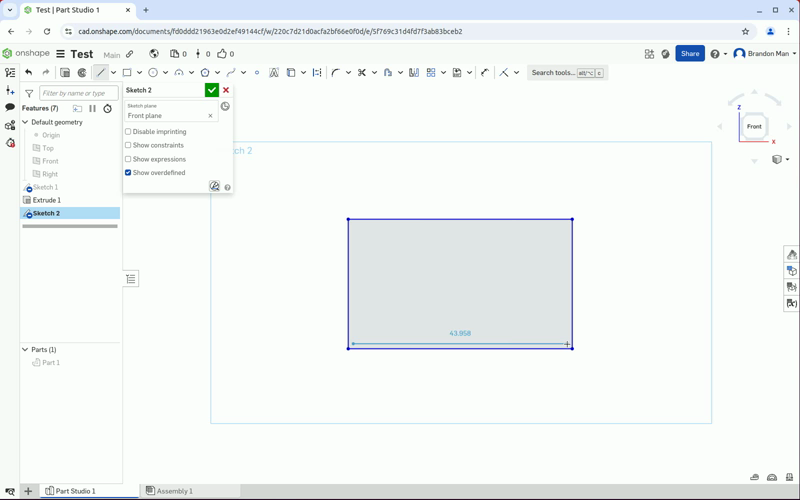
click(567, 343)
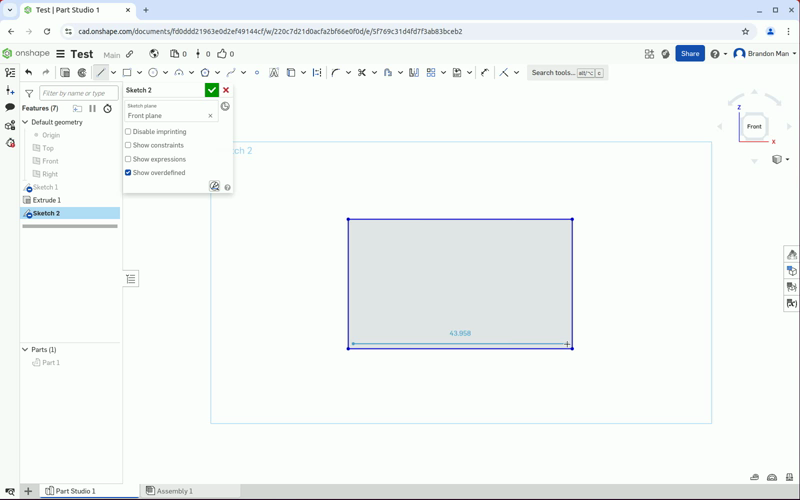
key_up(shift)
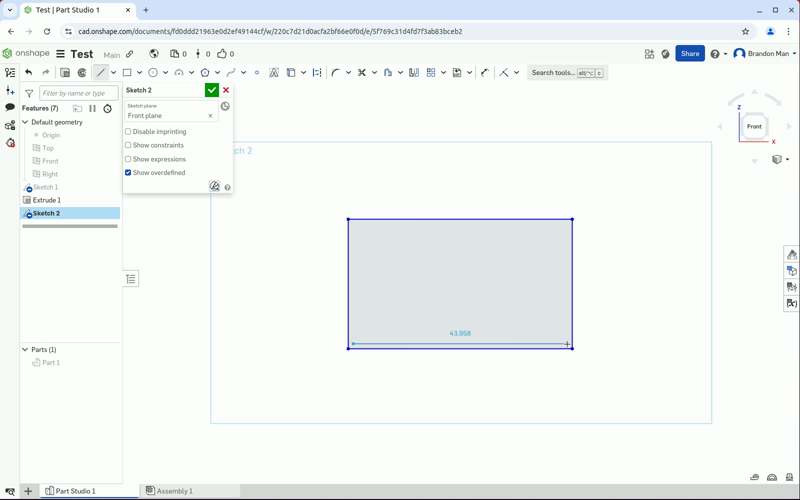
key_down(shift)
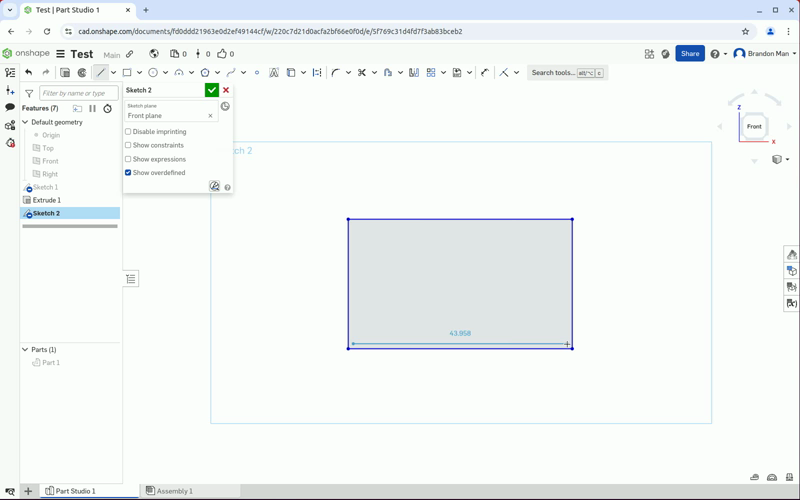
mouse_move(567, 223)
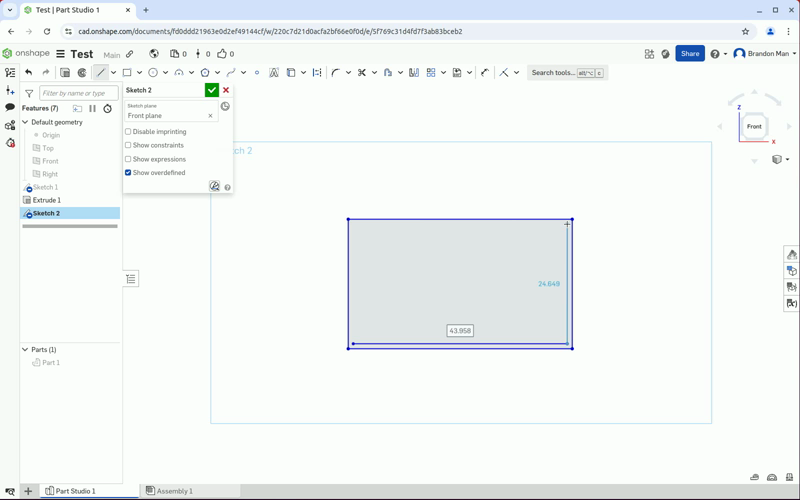
click(567, 223)
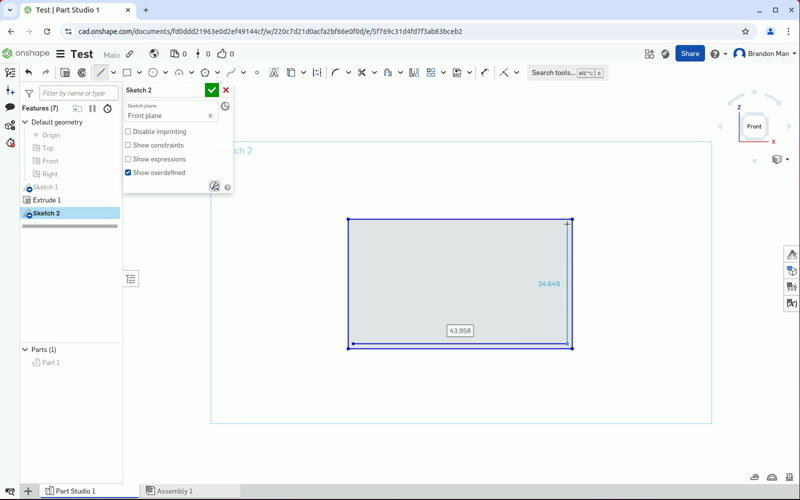
key_up(shift)
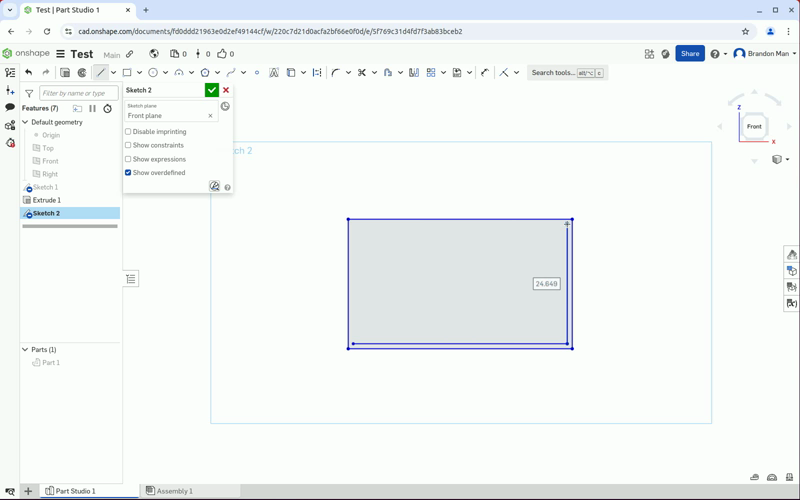
key_down(shift)
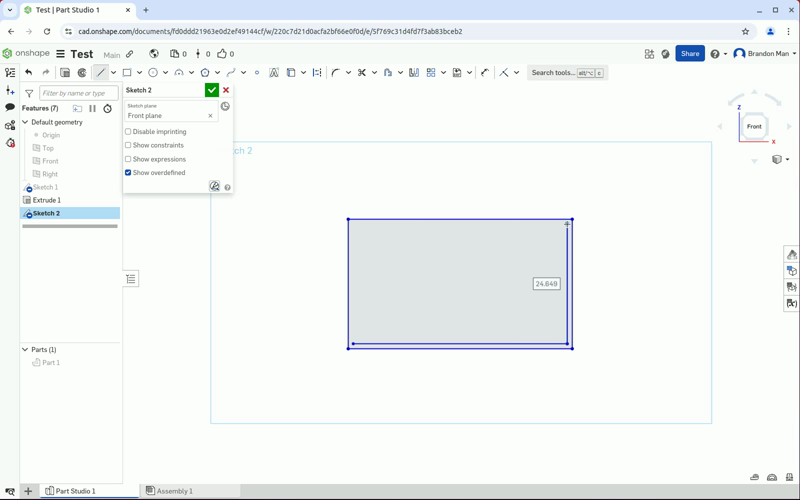
mouse_move(353, 223)
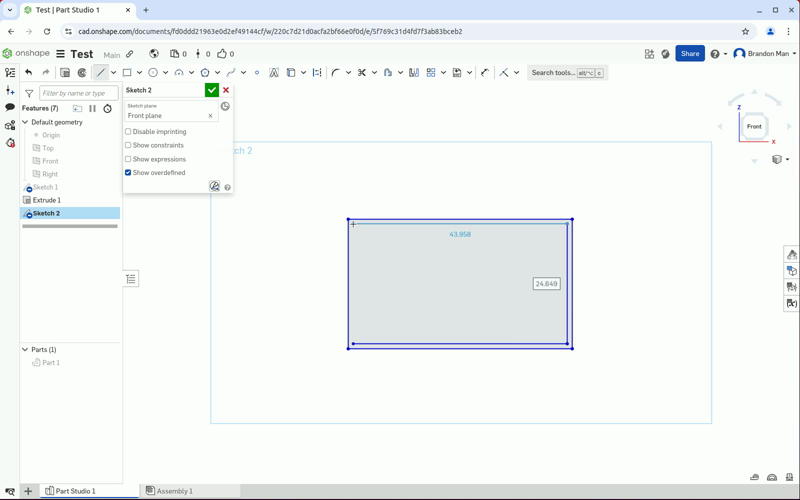
click(353, 223)
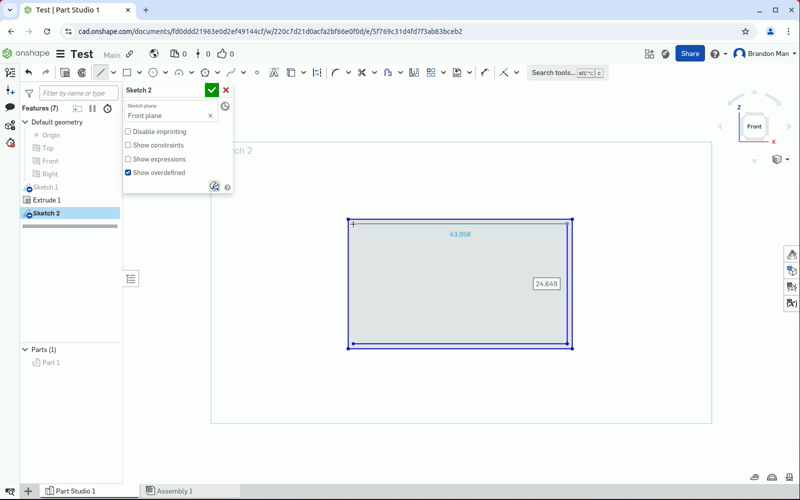
key_up(shift)
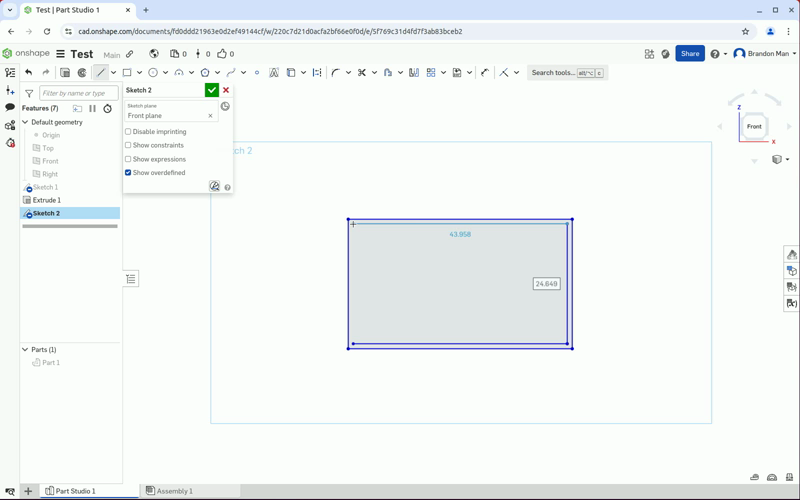
key_down(shift)
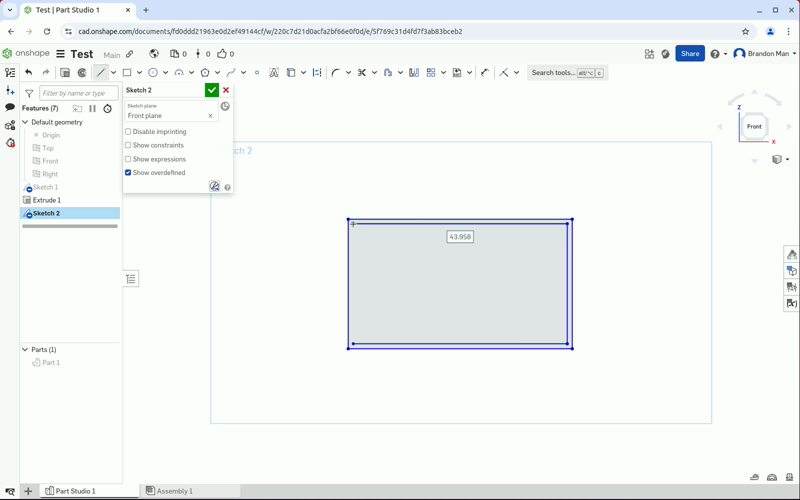
mouse_move(353, 343)
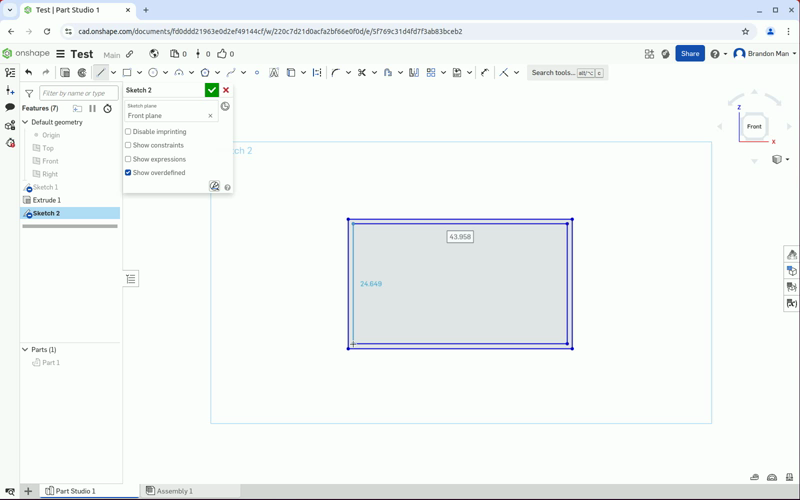
key_up(shift)
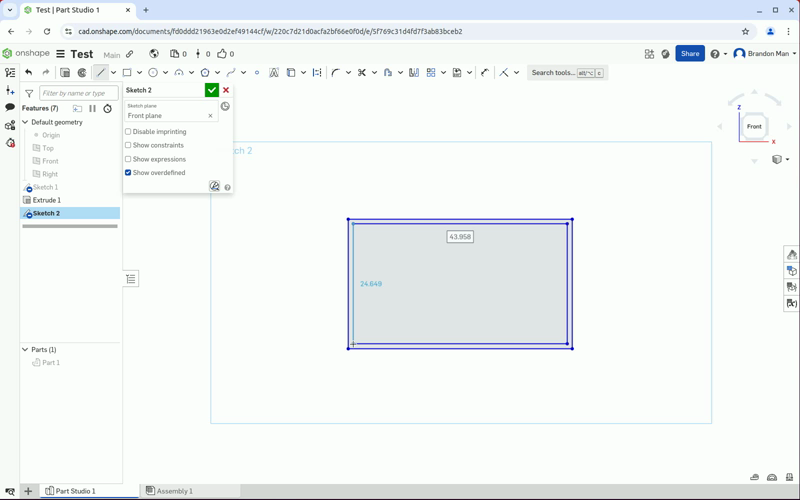
click(353, 343)
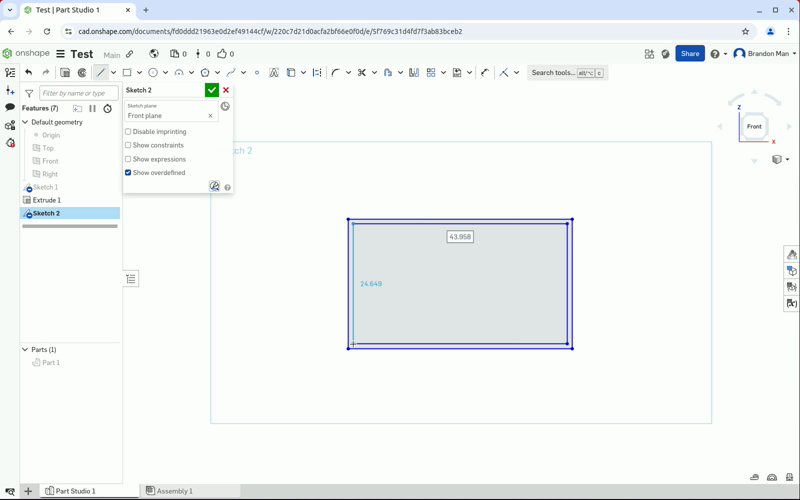
key(esc)
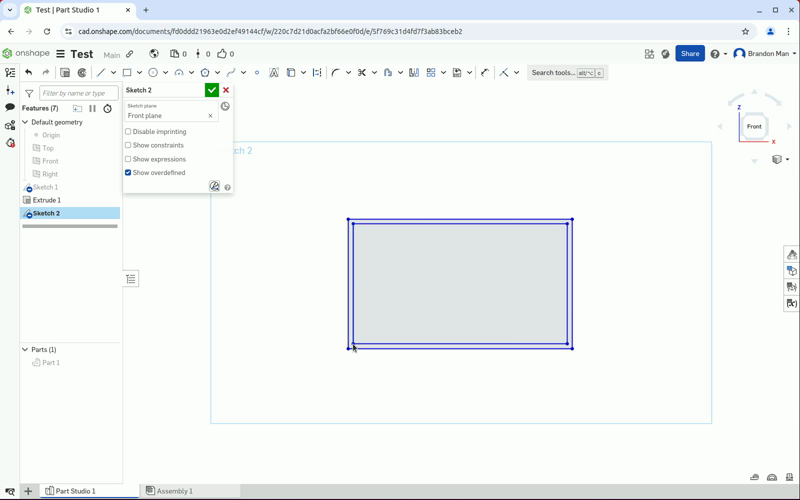
mouse_move(569, 322)
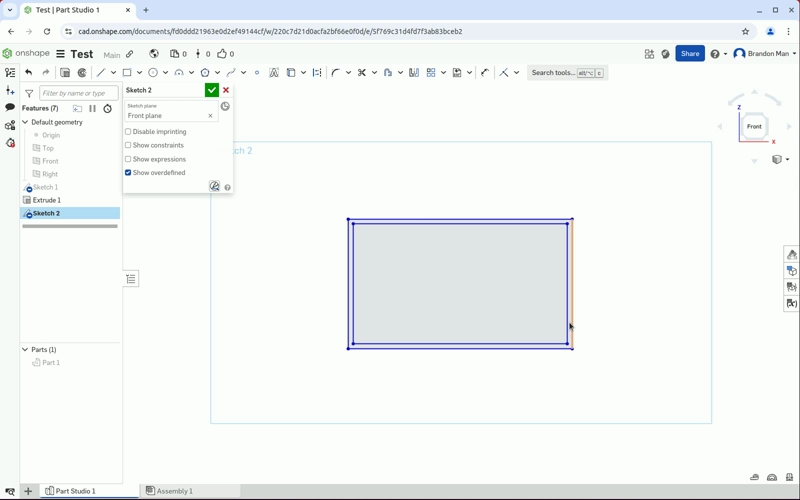
click(569, 322)
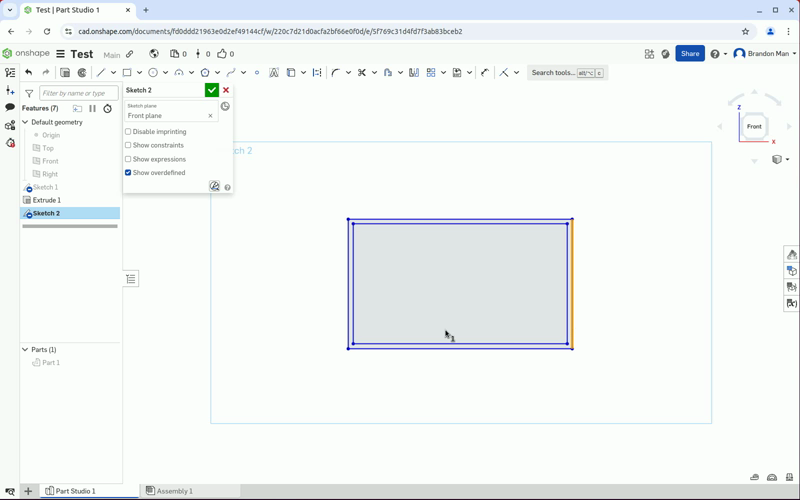
mouse_move(73, 352)
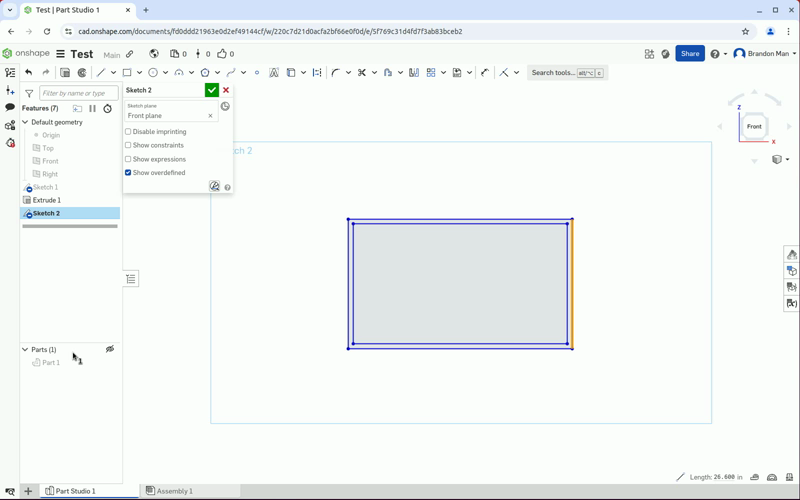
key(shift+y)
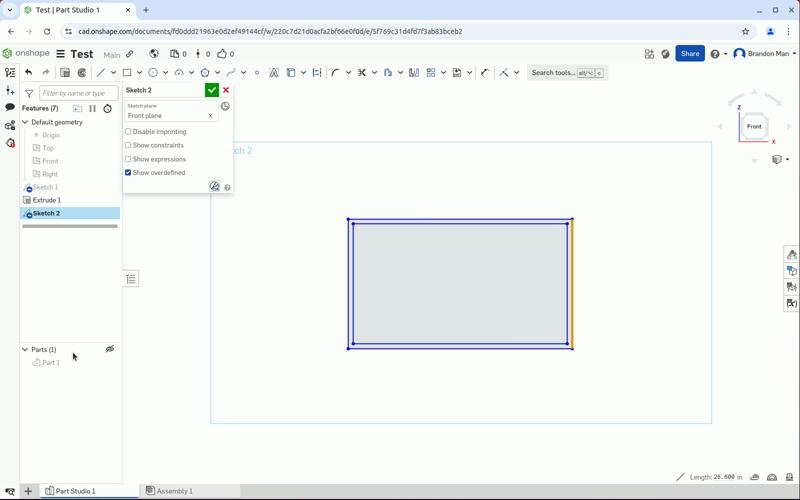
key(shift+e)
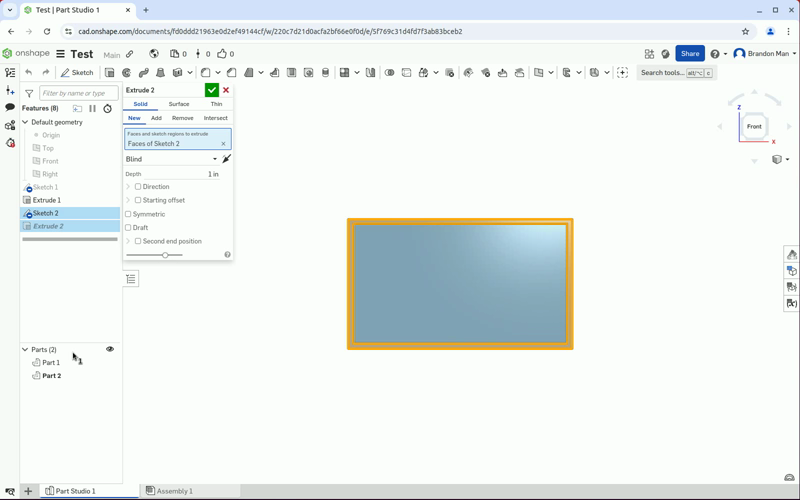
mouse_move(143, 106)
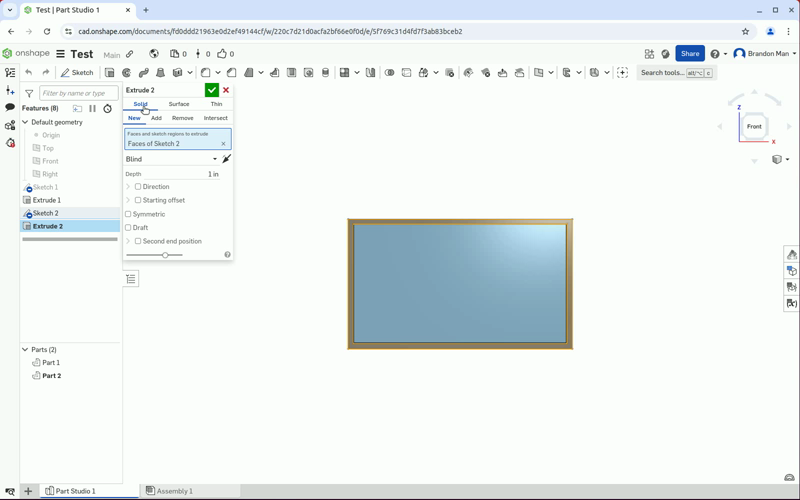
click(143, 106)
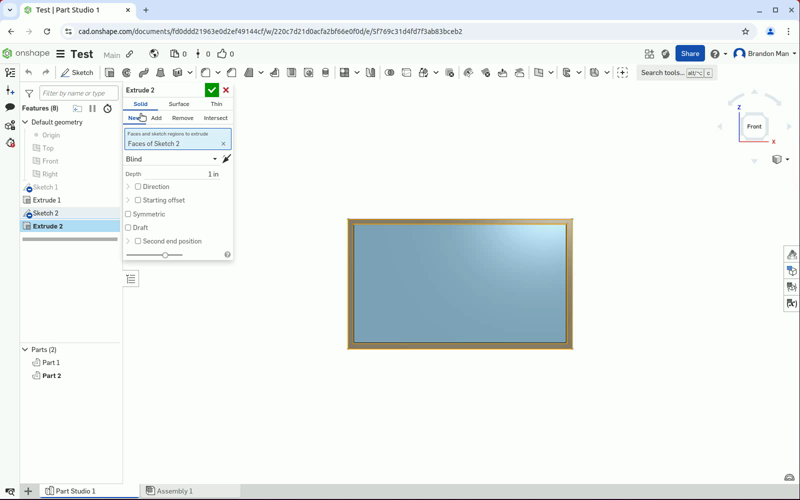
mouse_move(137, 120)
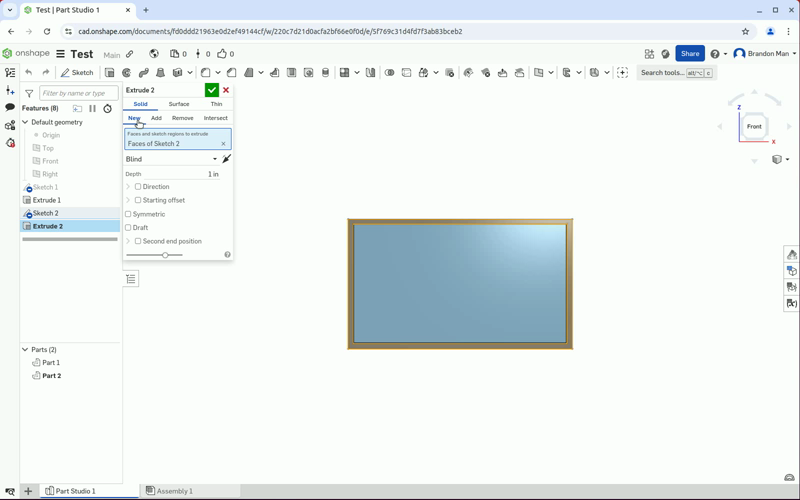
click(137, 120)
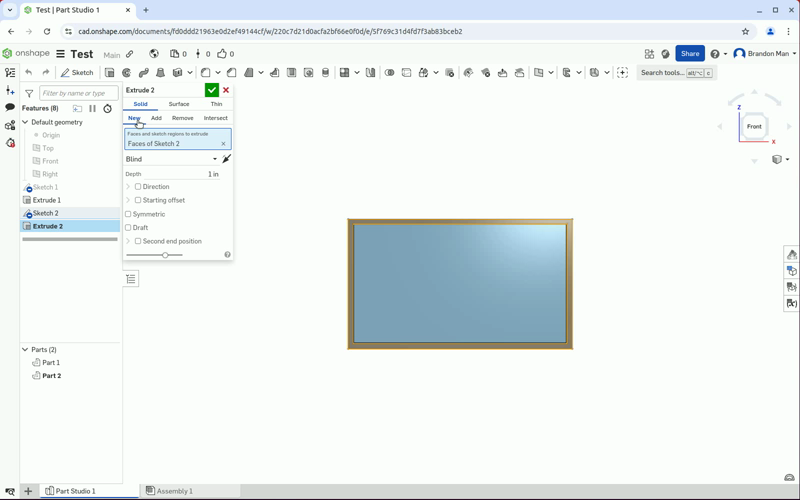
key(tab, 4)
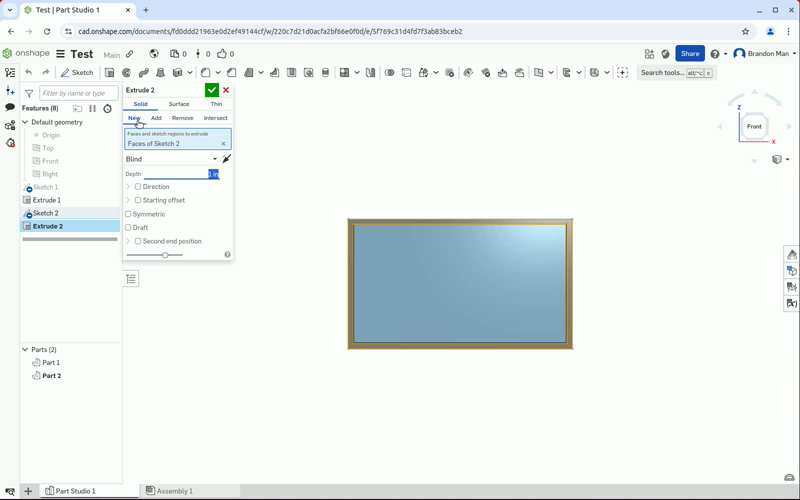
text(2.889)
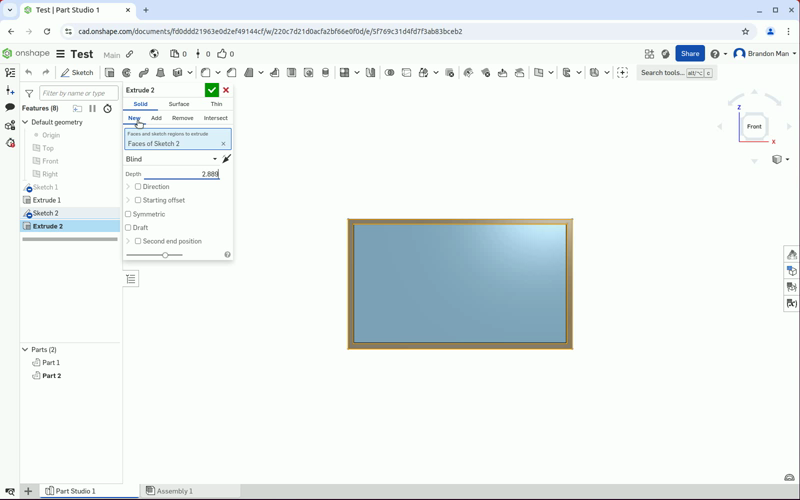
key(enter)
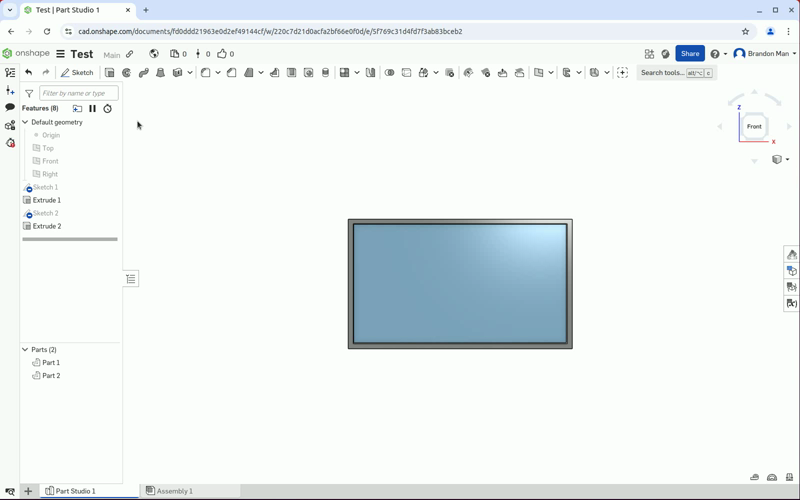
key(shift+h)
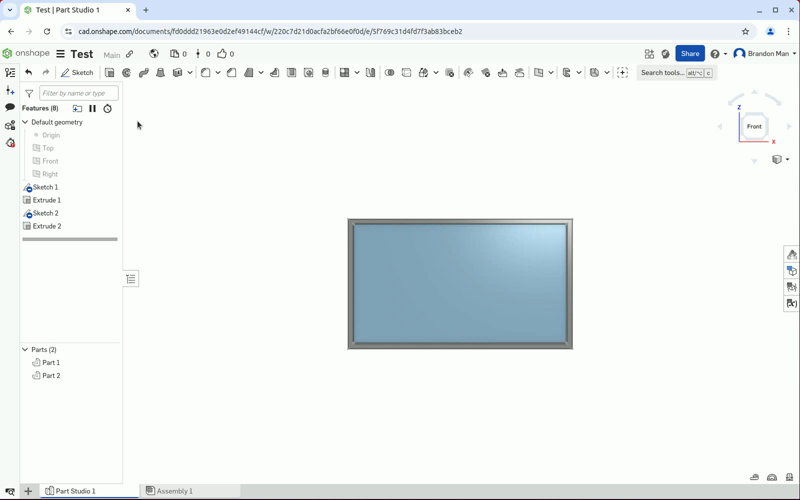
key(shift+h)
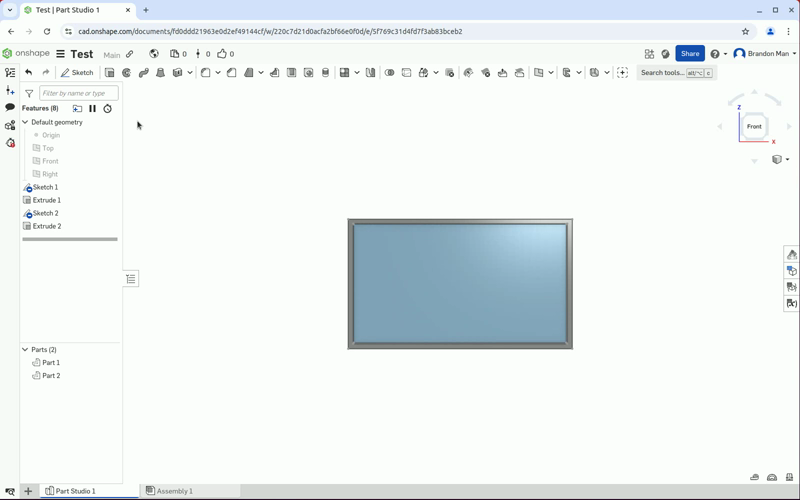
key(shift+7)
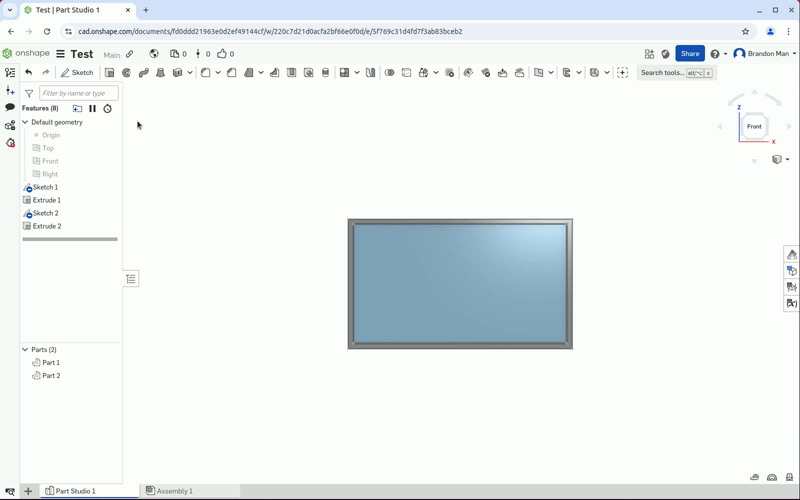
key(left, 2)
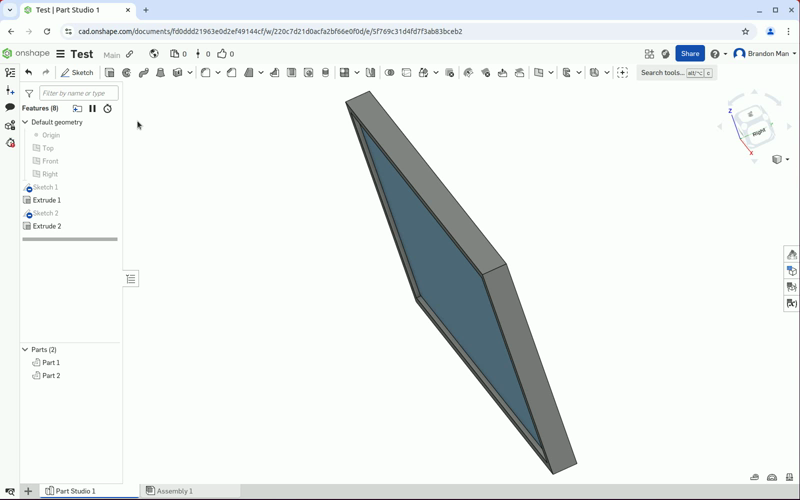
key(down, 2)
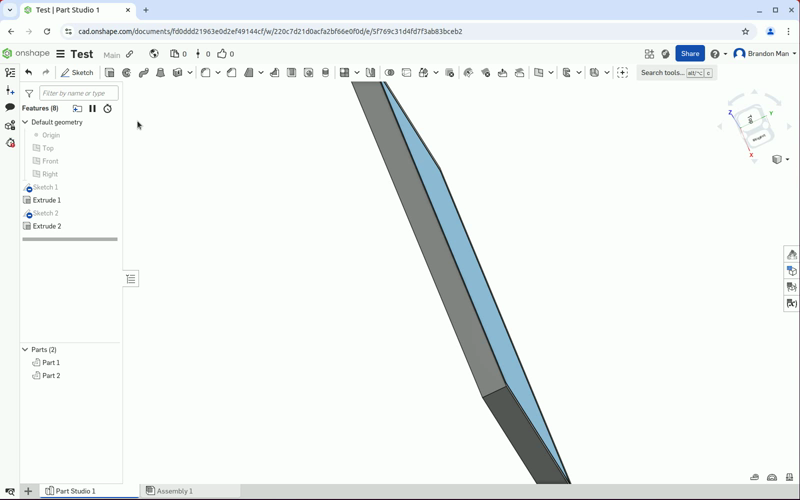
key(up, 2)
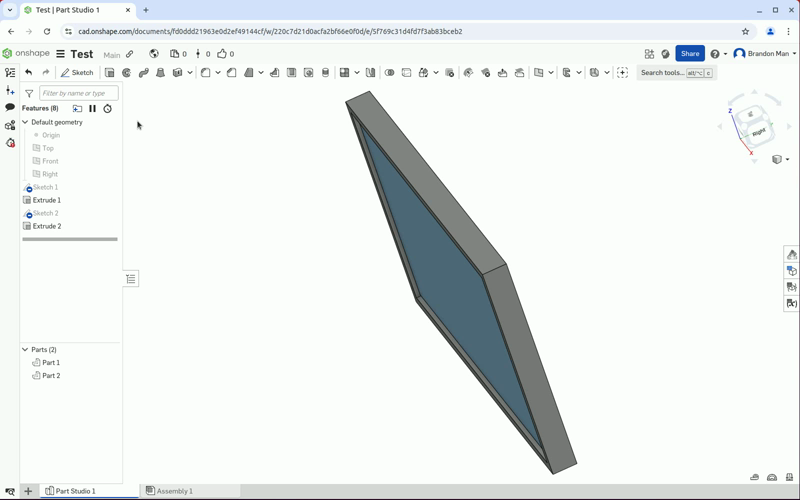
key(right, 2)
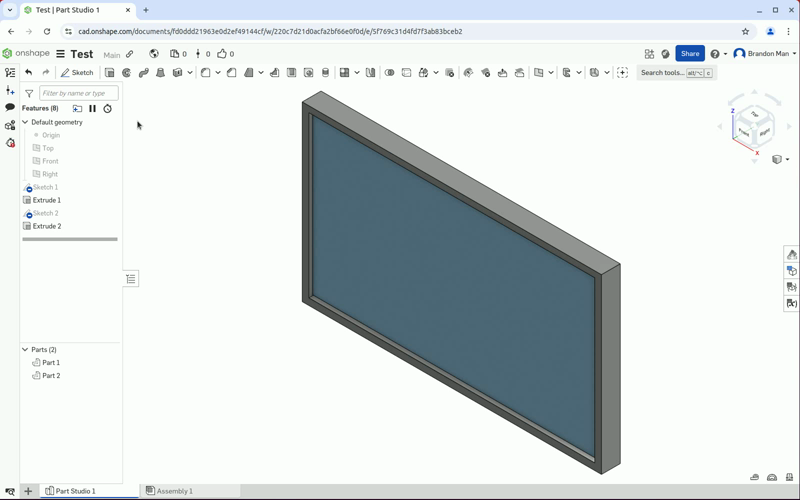
mouse_move(73, 189)
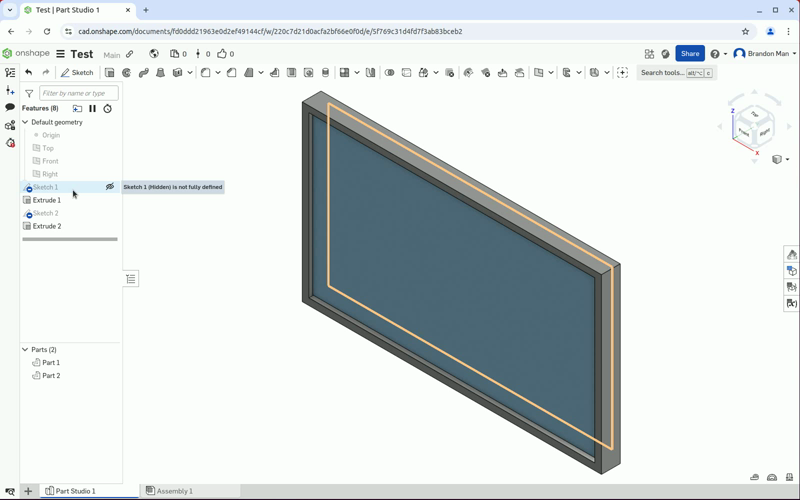
click(73, 189)